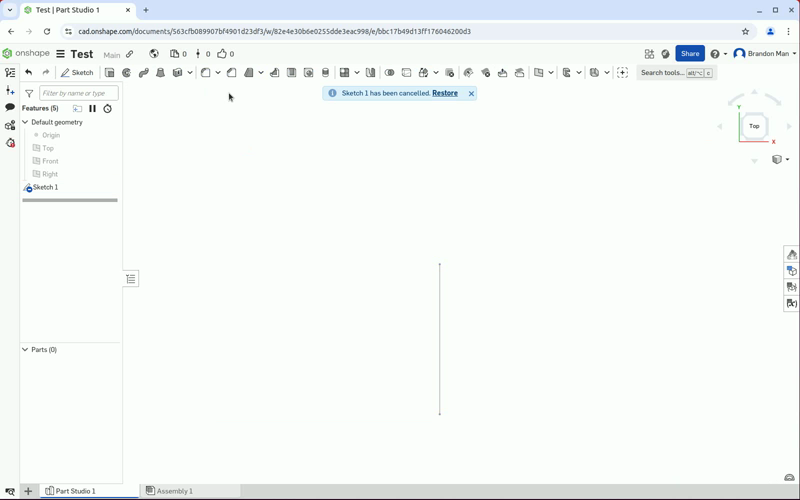
key(shift+h)
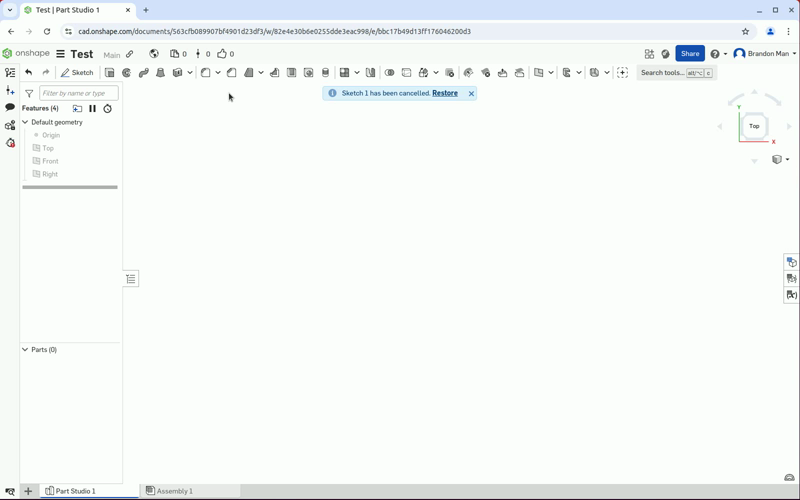
mouse_move(73, 352)
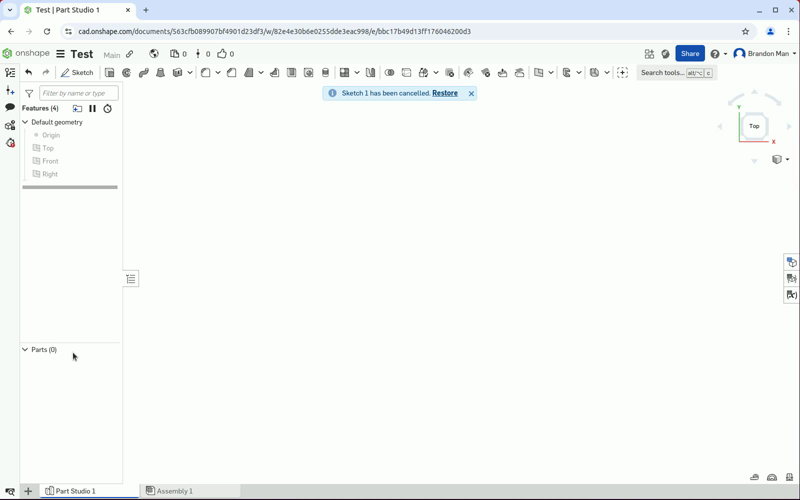
key(y)
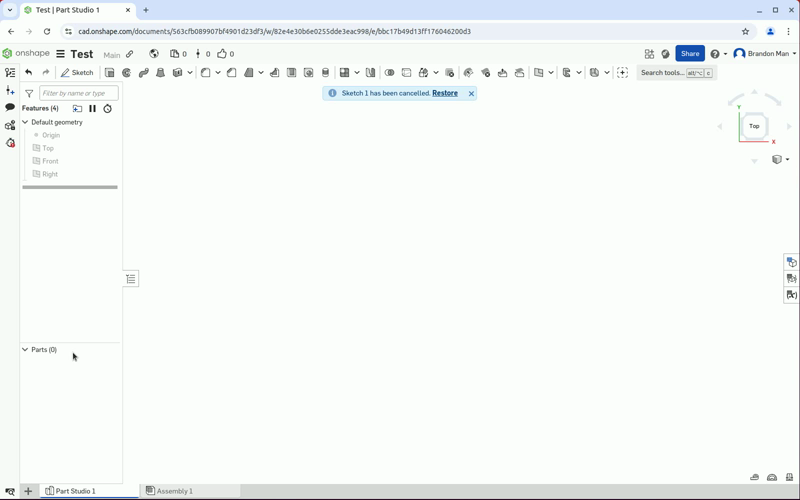
key(shift+p)
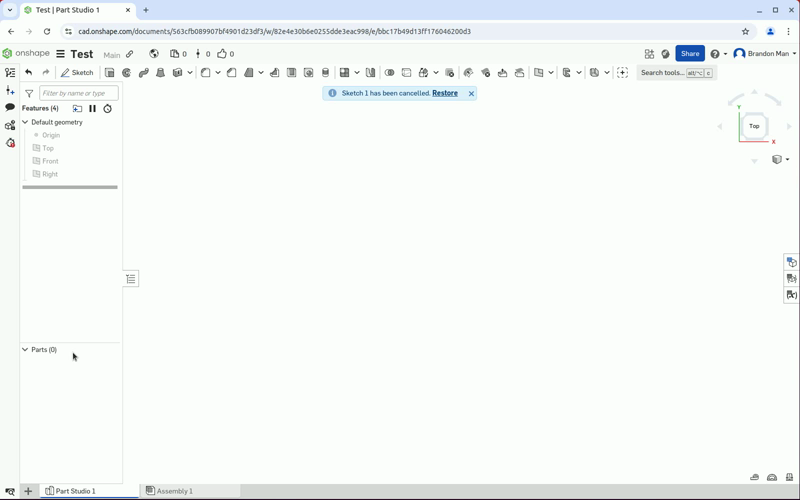
key(space)
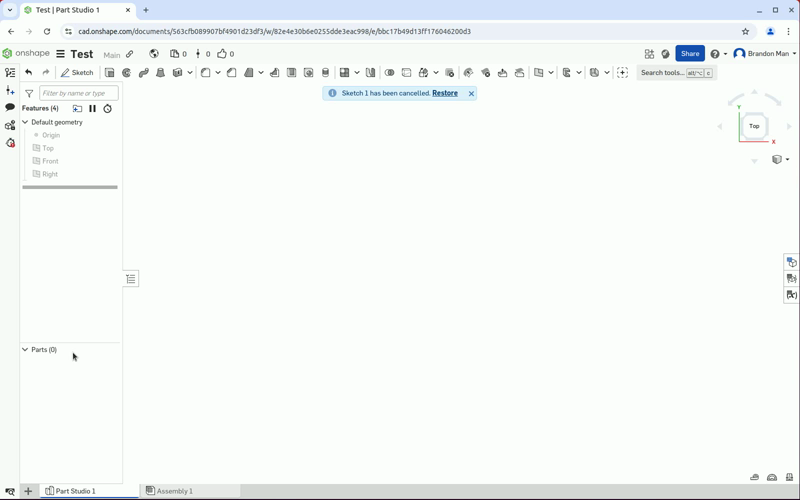
key_down(shift)
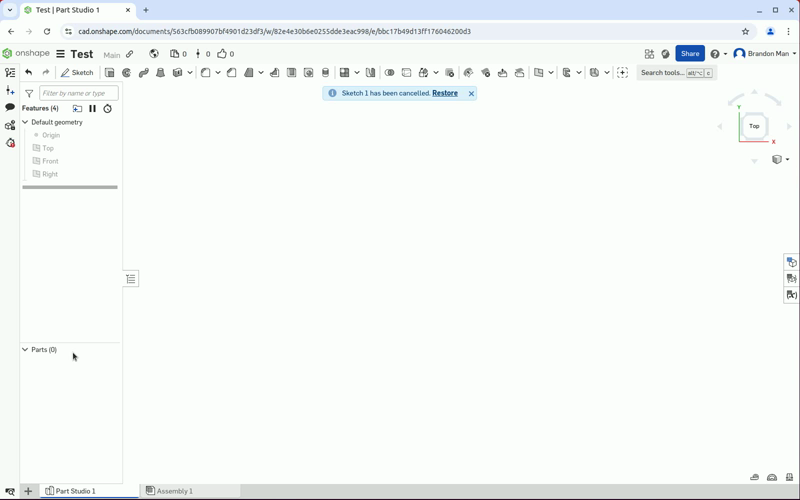
key(up)
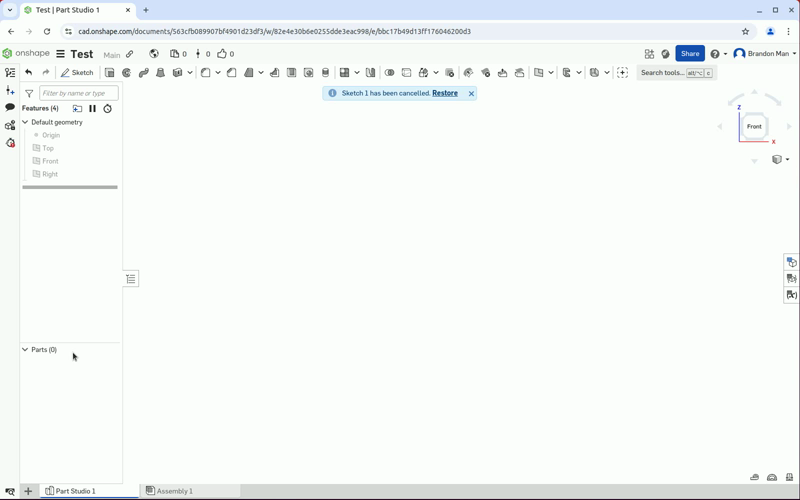
key_up(shift)
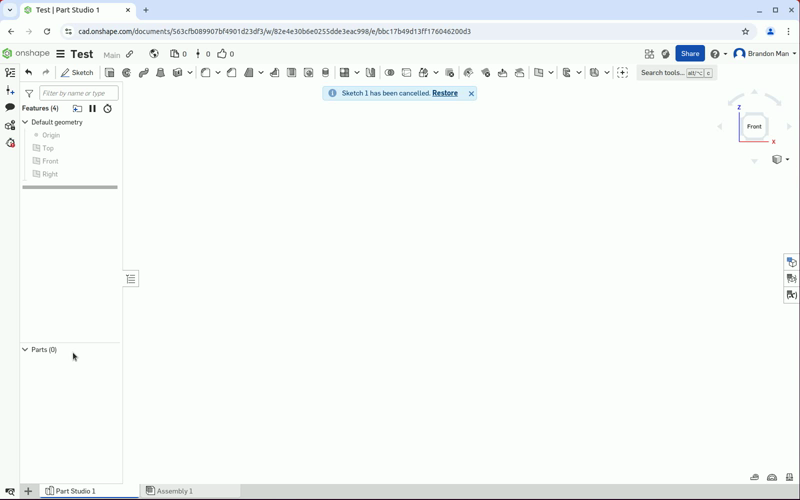
key(space)
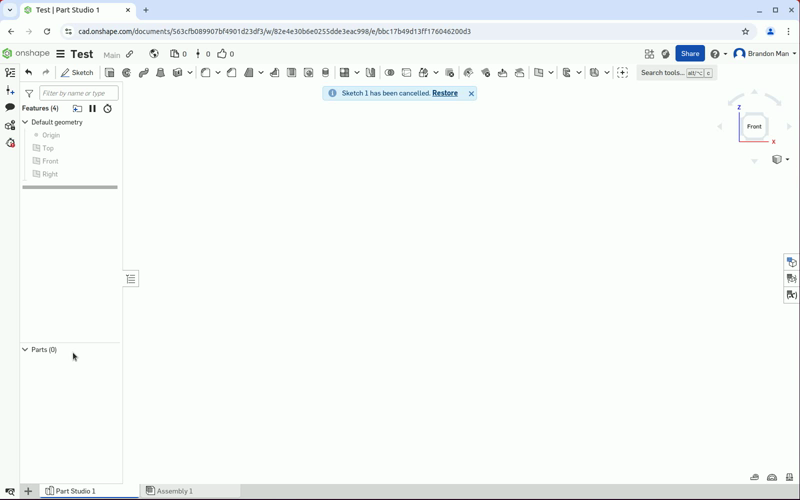
key_down(shift)
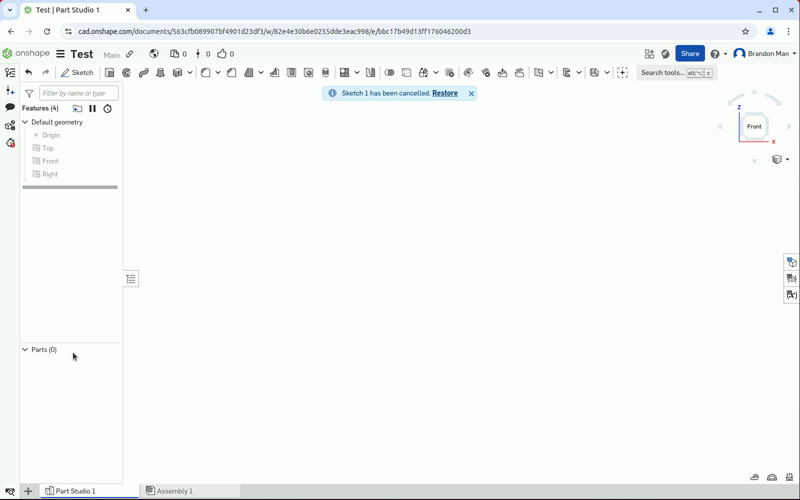
key(left)
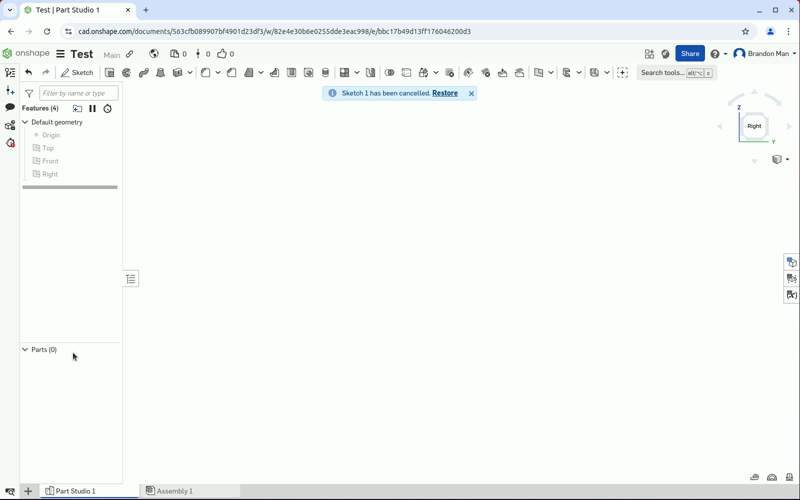
key_up(shift)
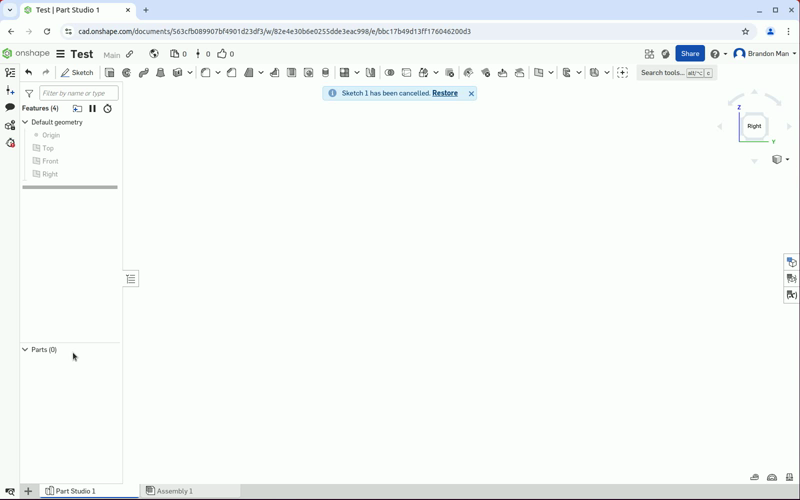
mouse_move(73, 352)
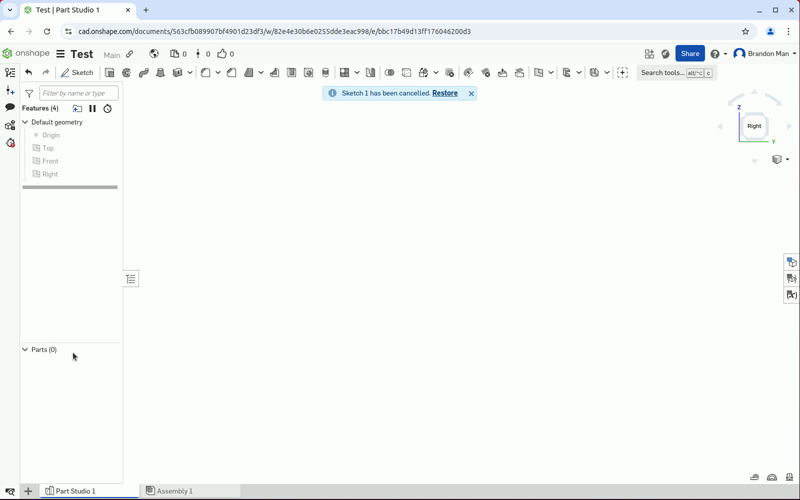
key(shift+y)
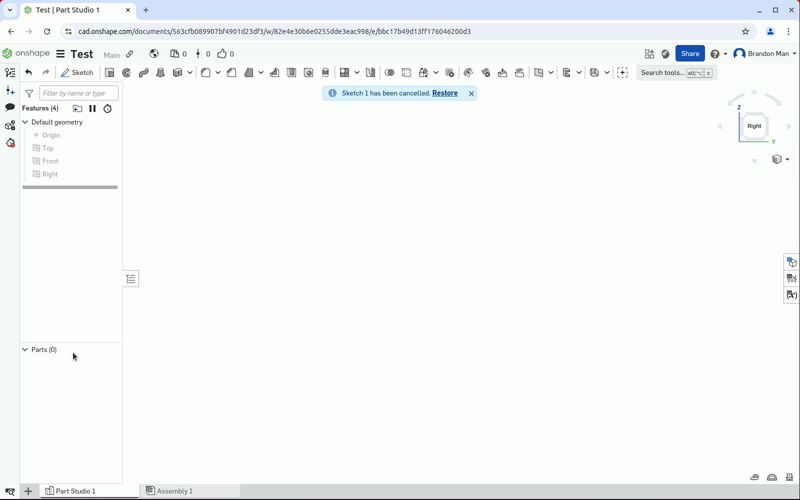
key(shift+s)
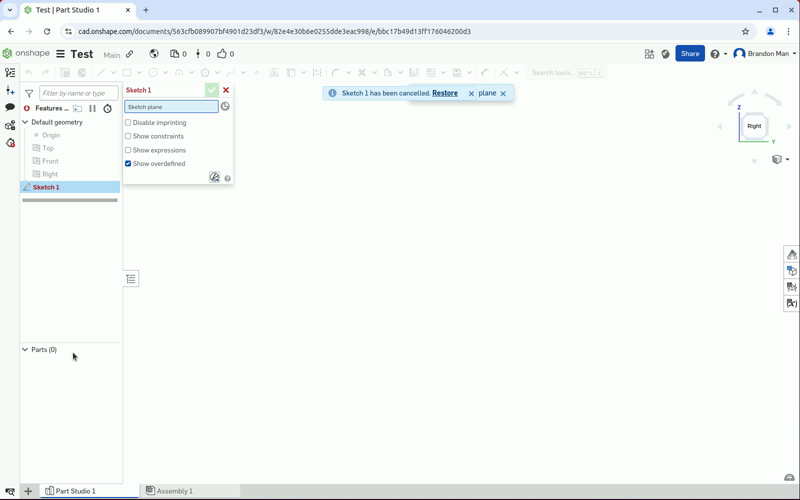
mouse_move(73, 176)
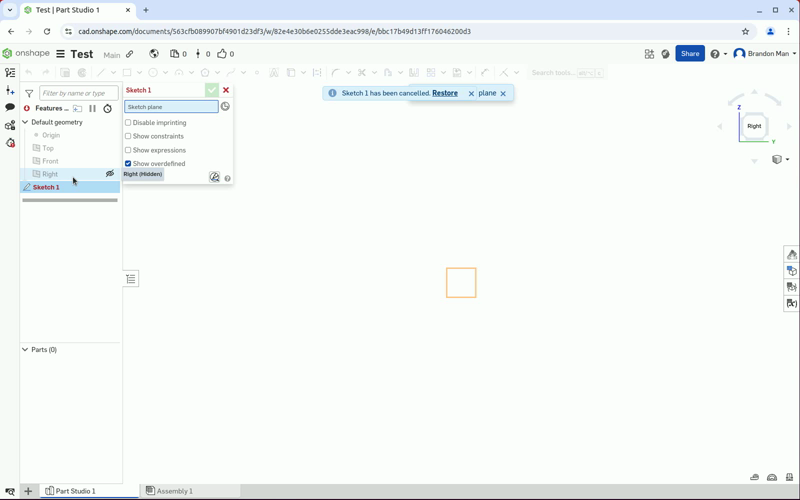
click(73, 176)
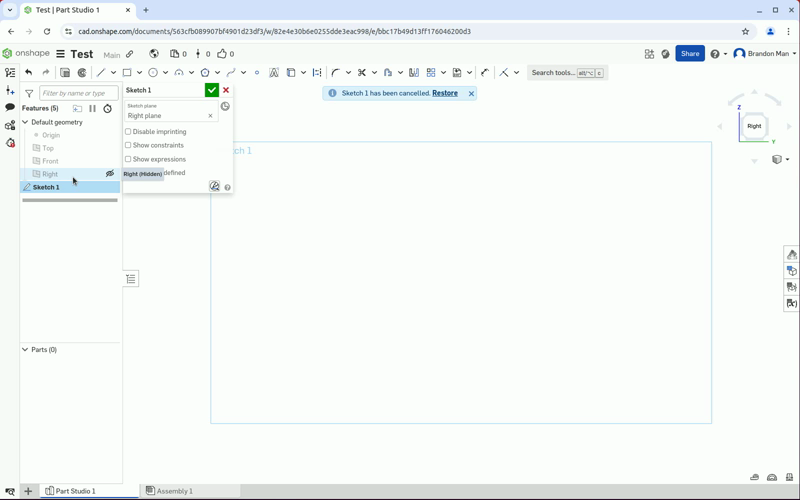
mouse_move(73, 352)
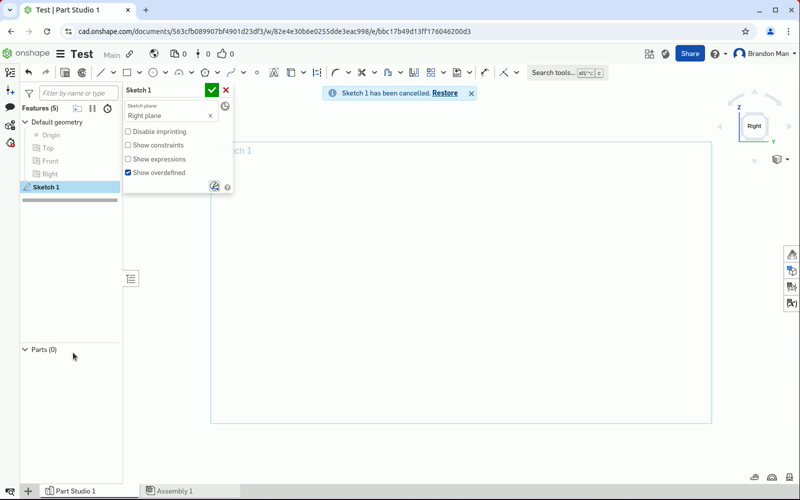
key(y)
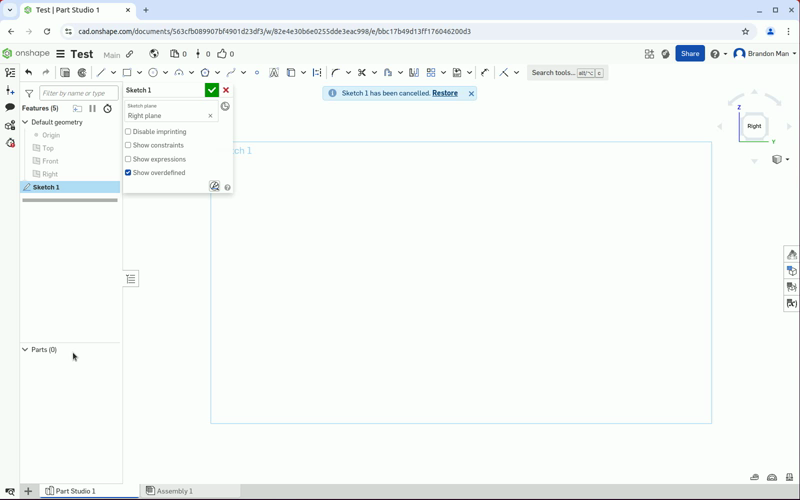
key(c)
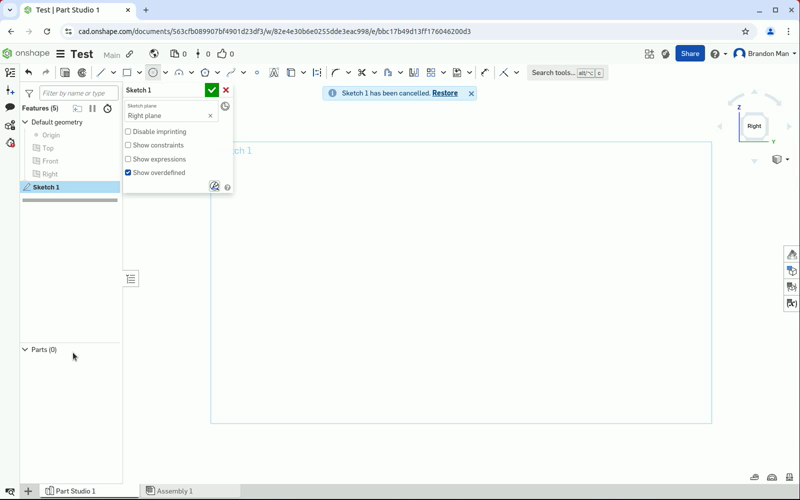
key_down(shift)
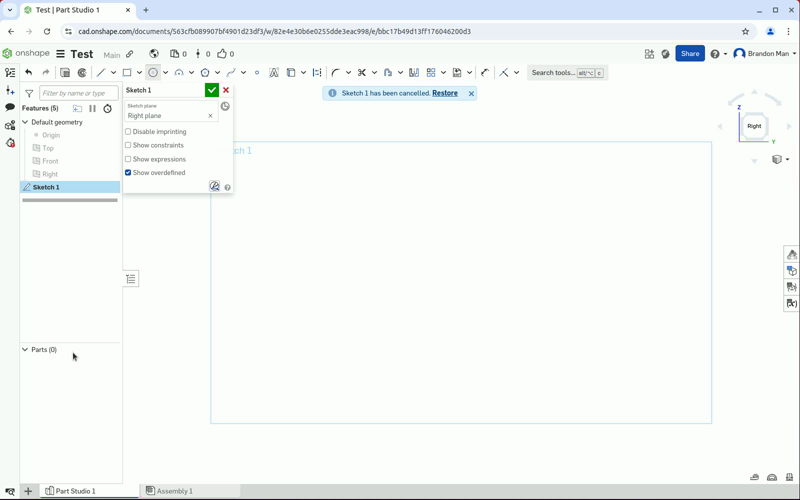
mouse_move(461, 282)
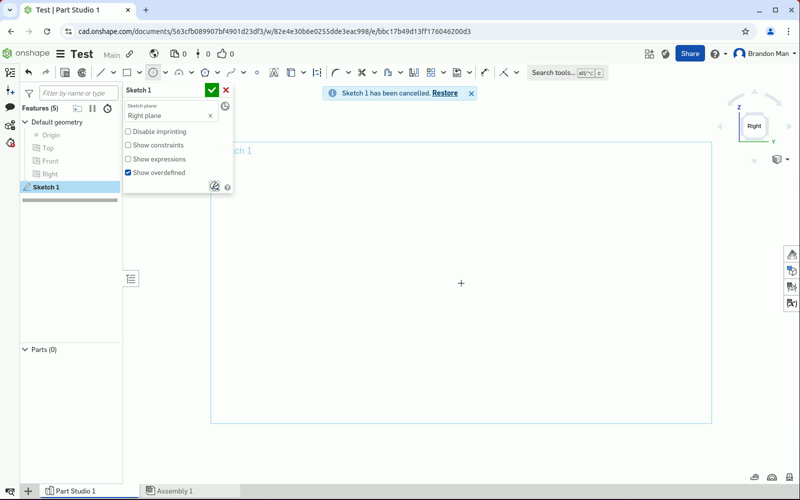
click(461, 282)
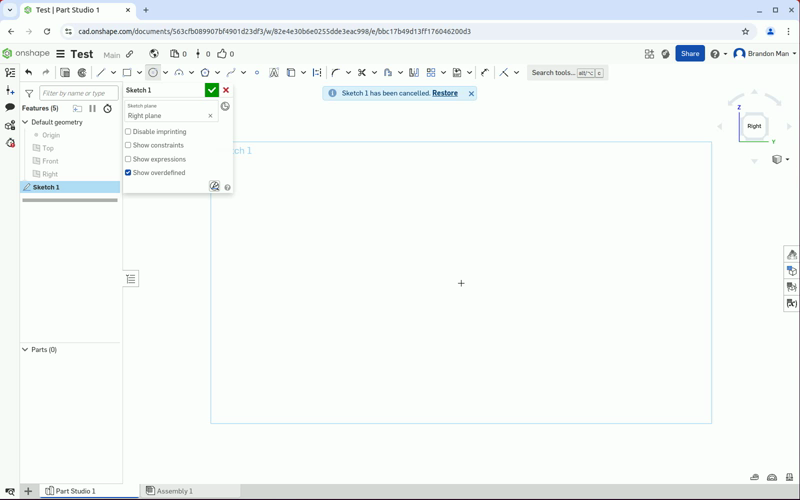
key_up(shift)
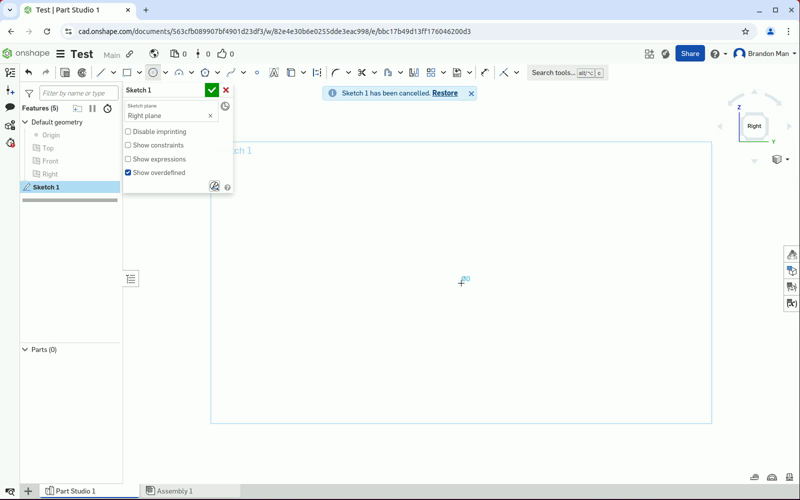
mouse_move(465, 282)
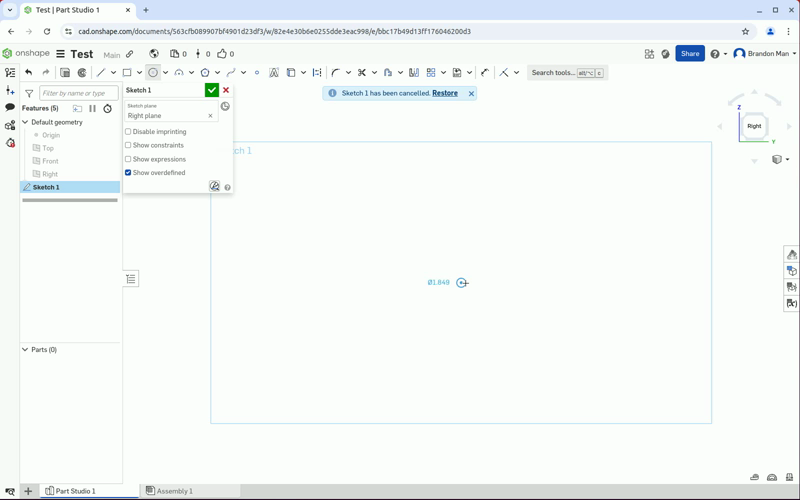
click(465, 282)
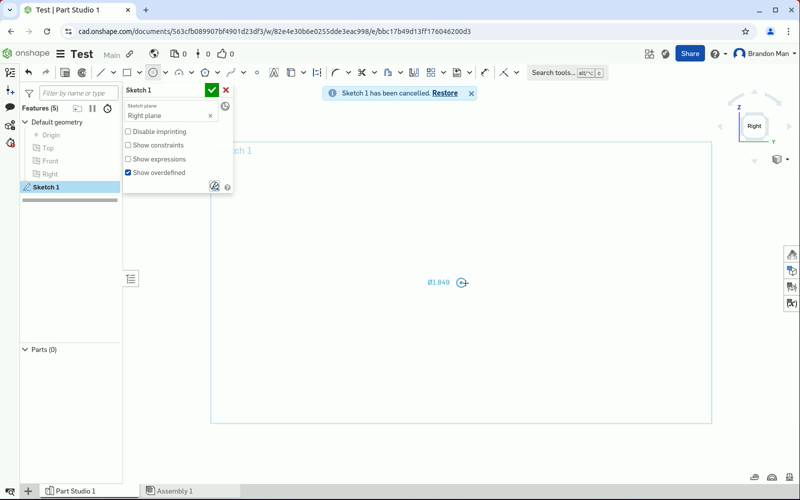
key(esc)
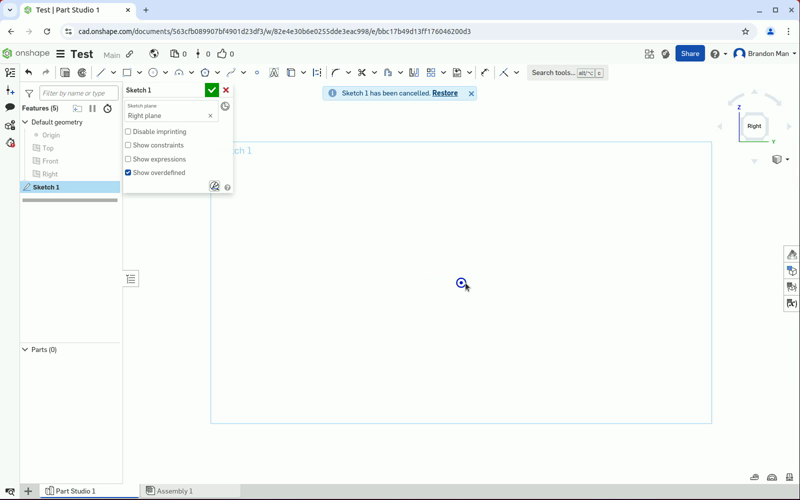
mouse_move(459, 279)
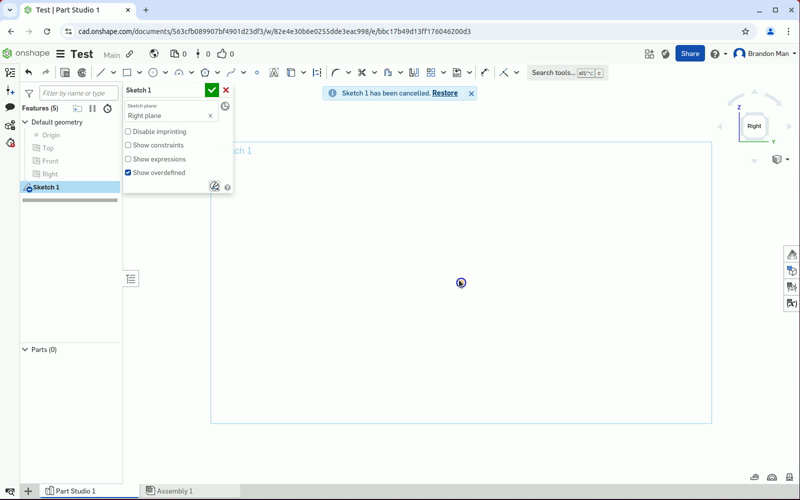
scroll(6)
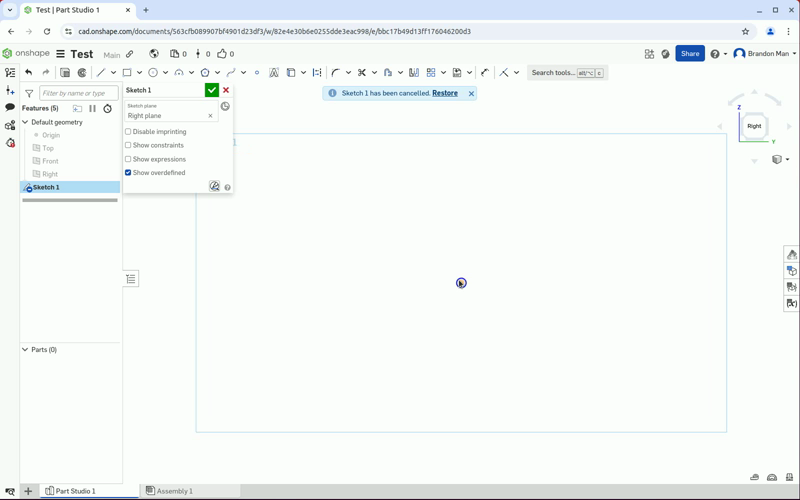
scroll(6)
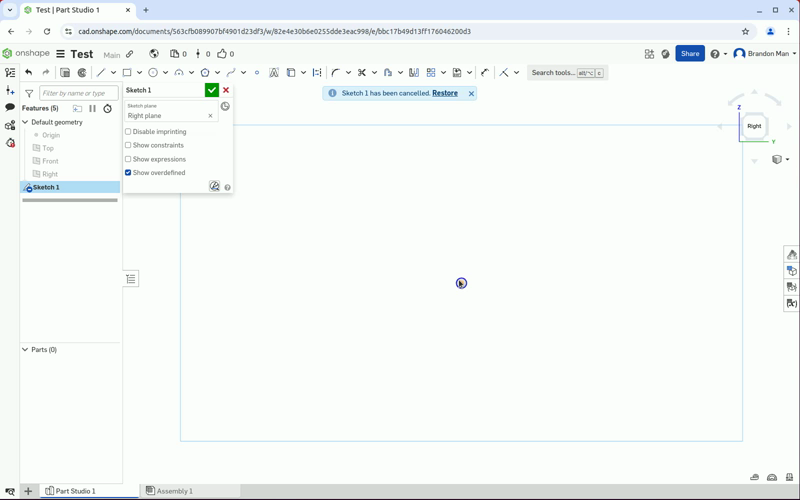
scroll(6)
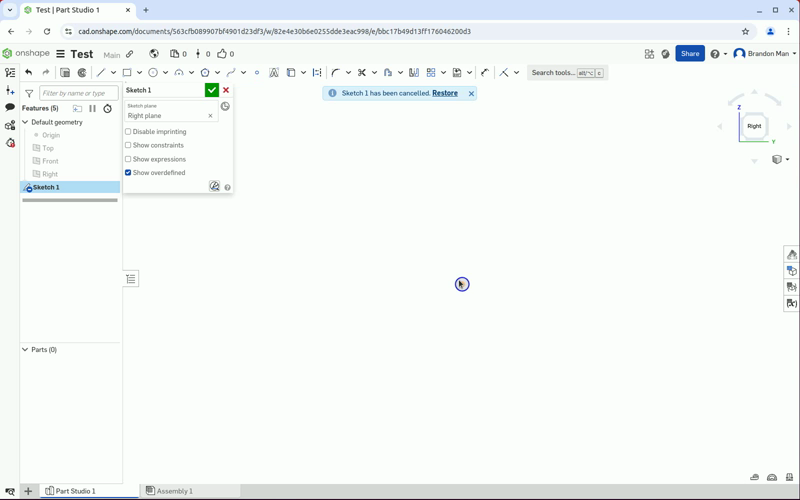
scroll(6)
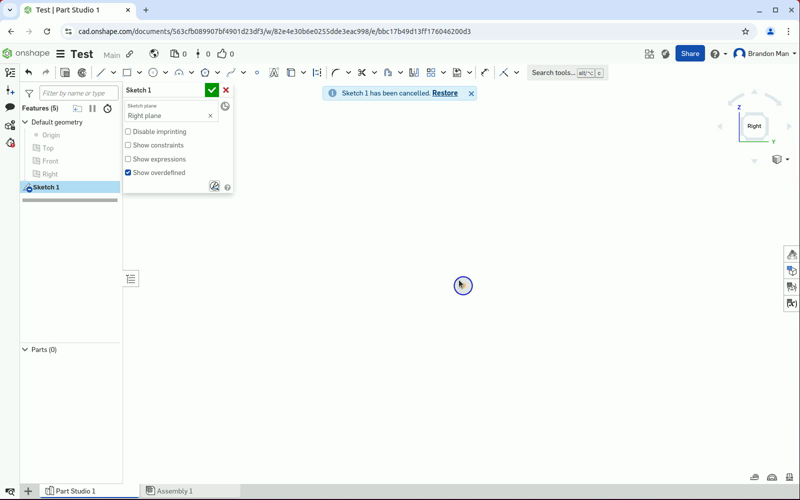
scroll(6)
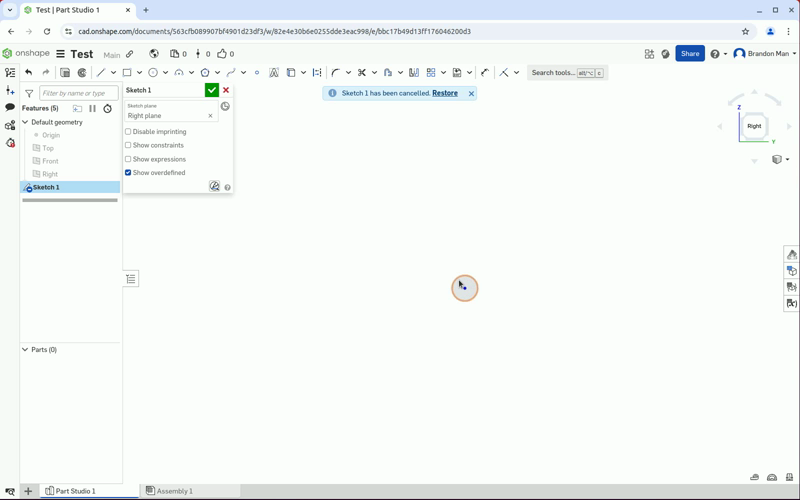
scroll(6)
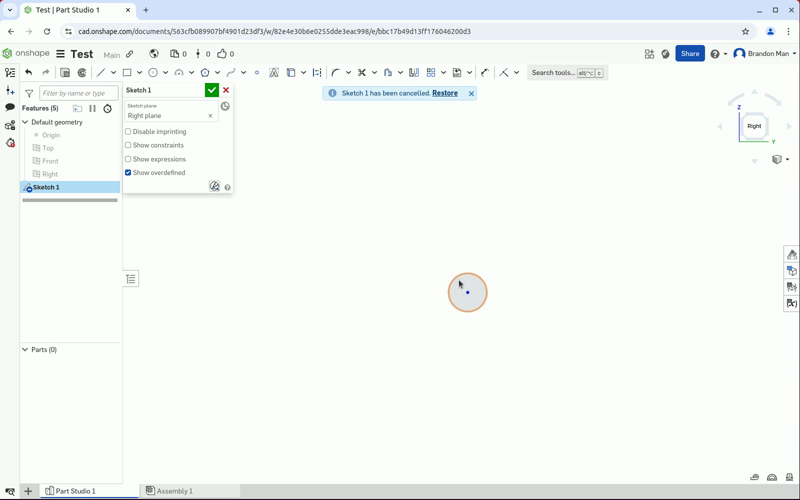
scroll(6)
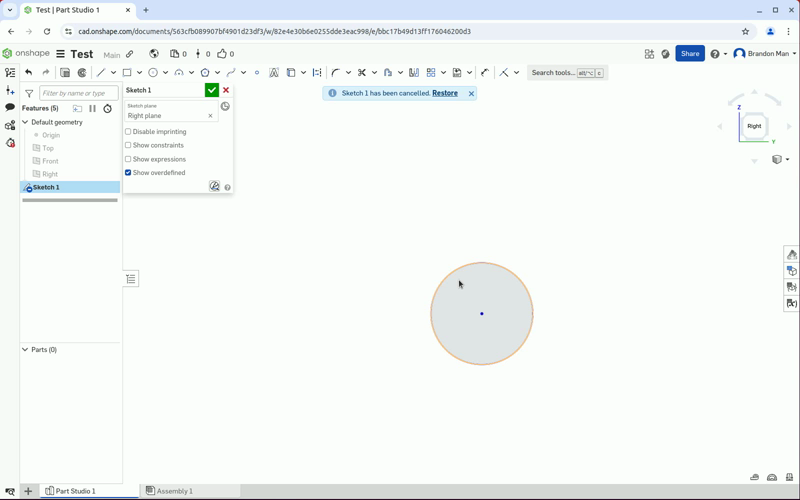
click(459, 279)
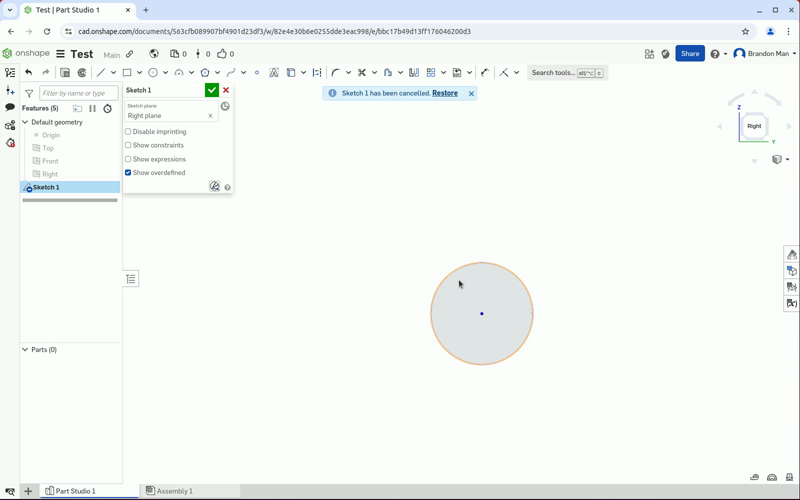
scroll(-6)
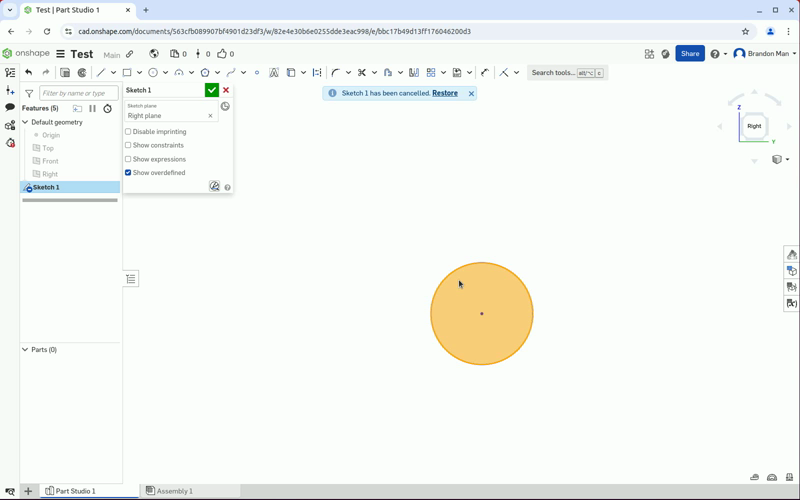
scroll(-6)
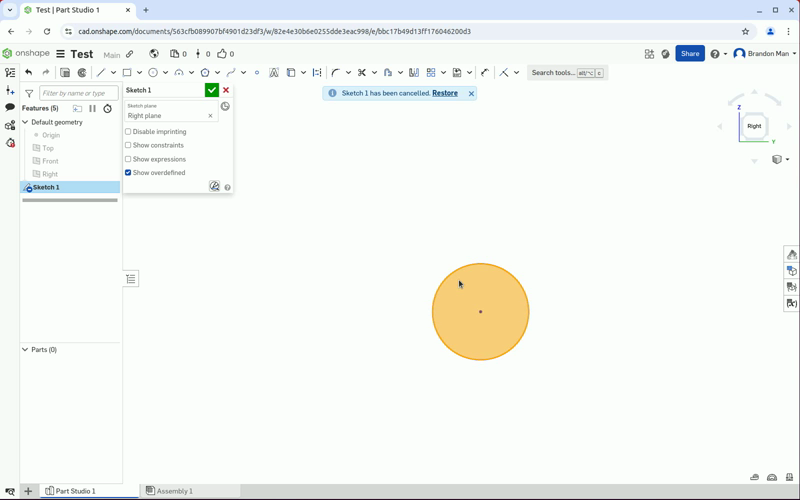
scroll(-6)
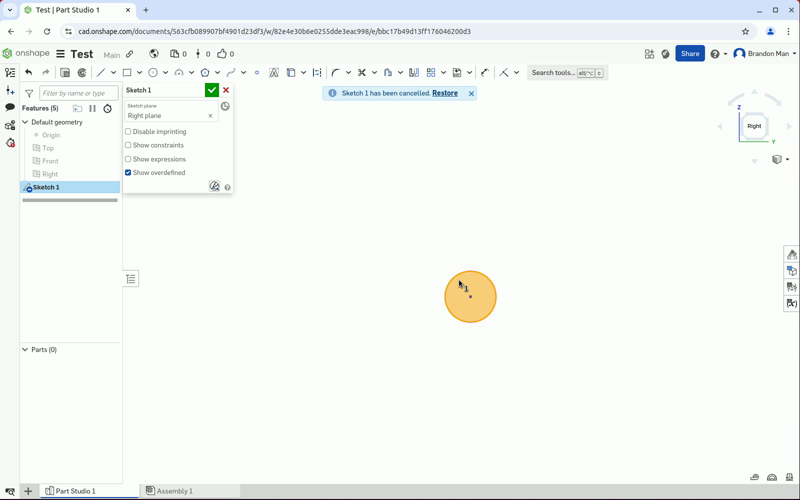
scroll(-6)
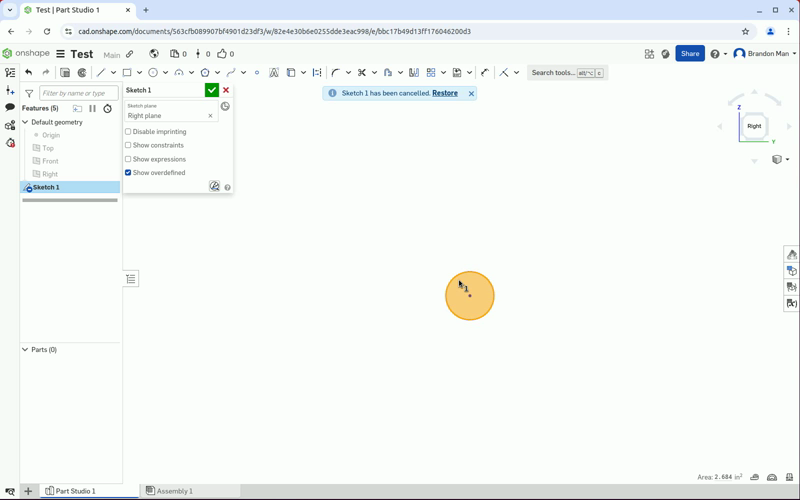
scroll(-6)
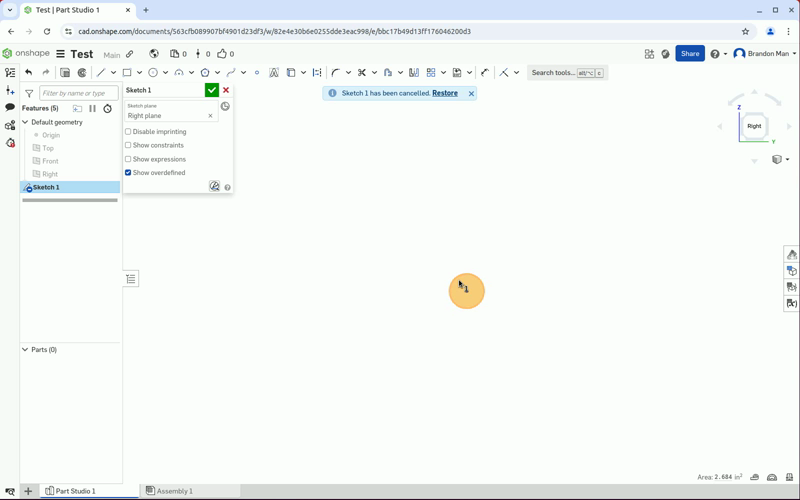
scroll(-6)
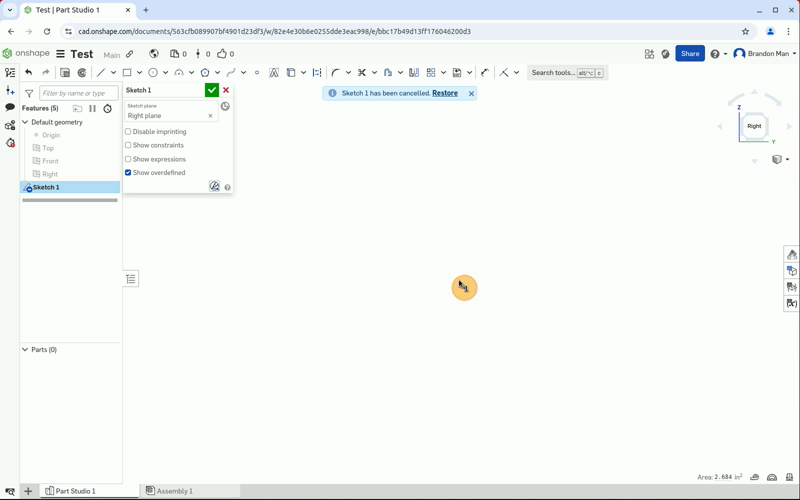
scroll(-6)
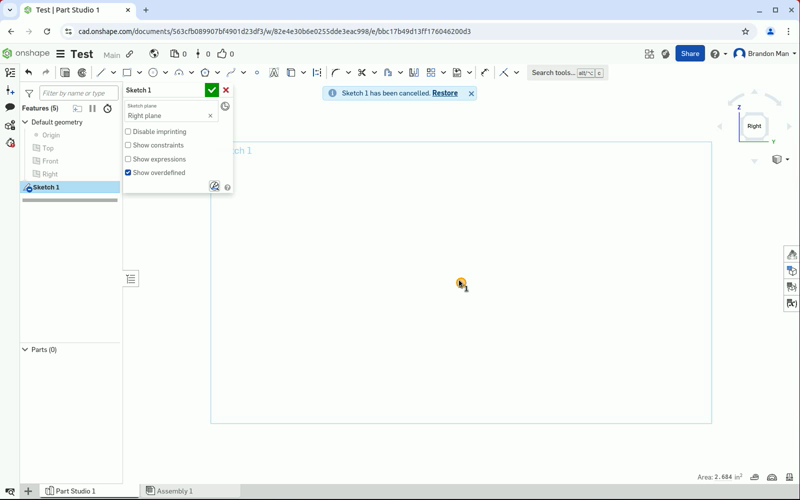
mouse_move(73, 352)
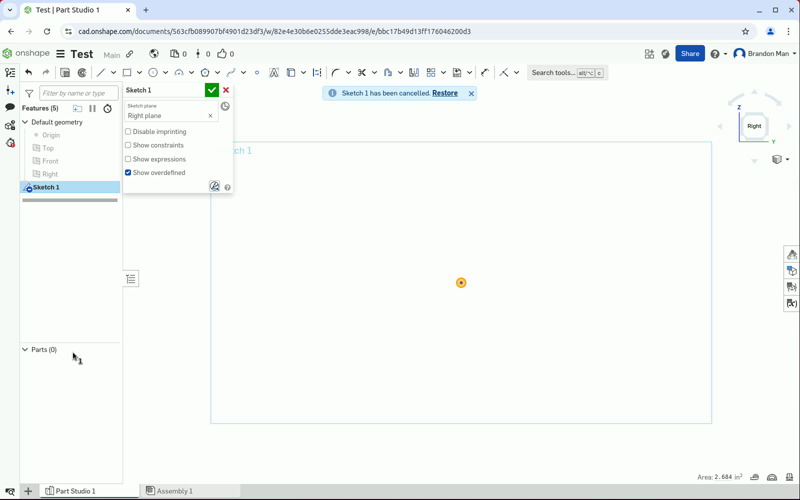
key(shift+y)
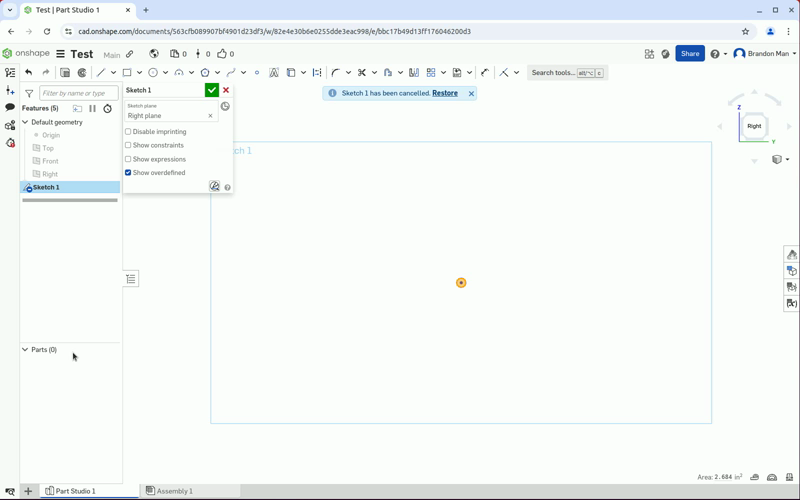
key(shift+e)
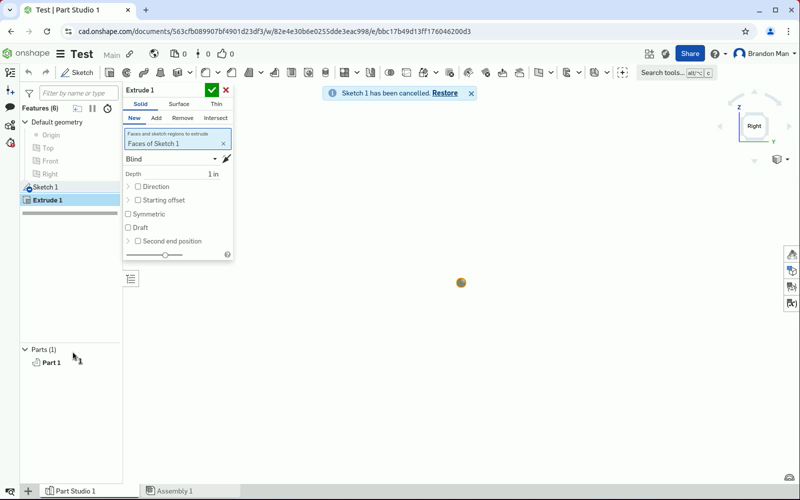
mouse_move(143, 106)
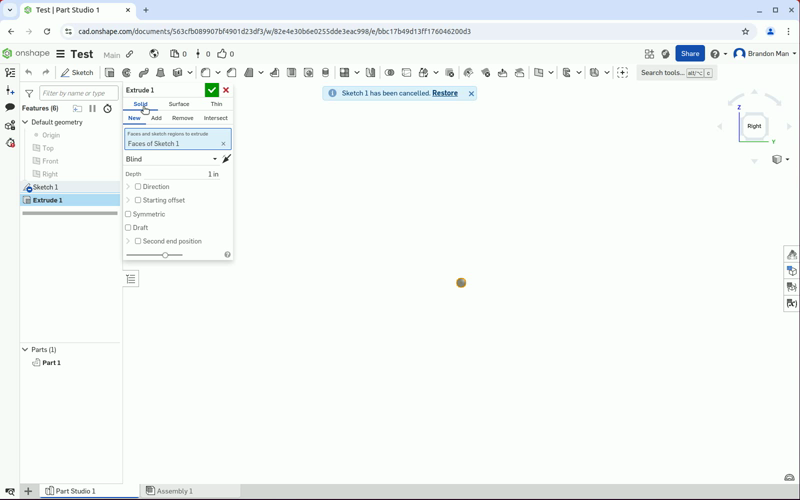
click(143, 106)
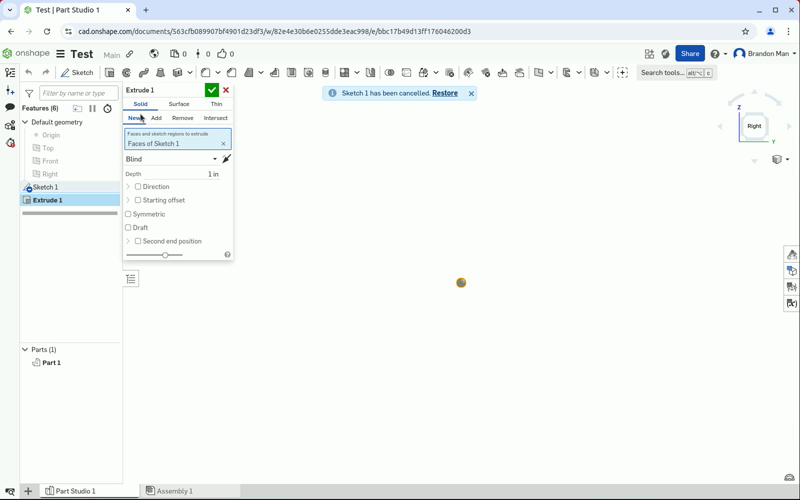
mouse_move(137, 120)
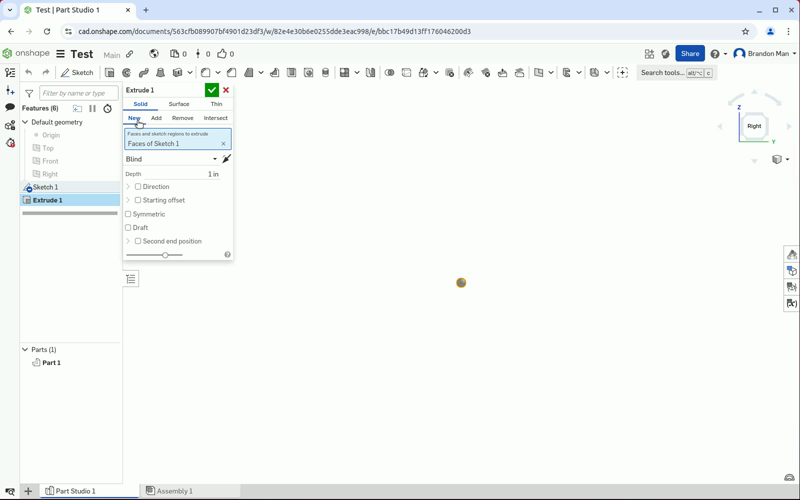
click(137, 120)
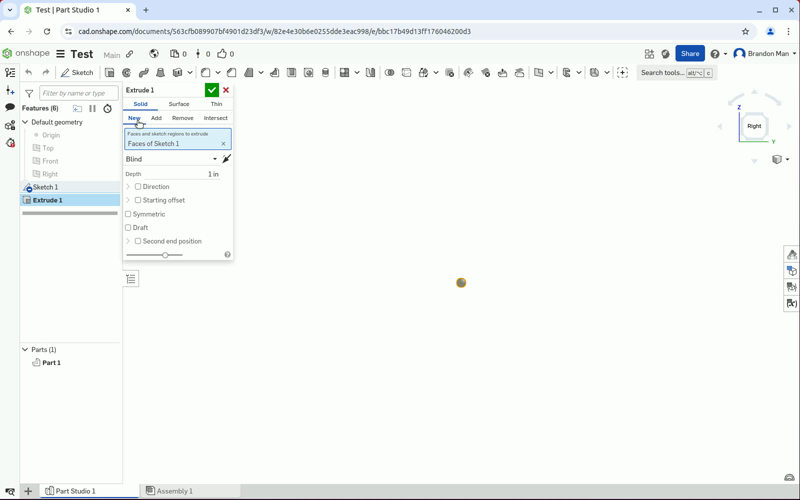
key(tab, 4)
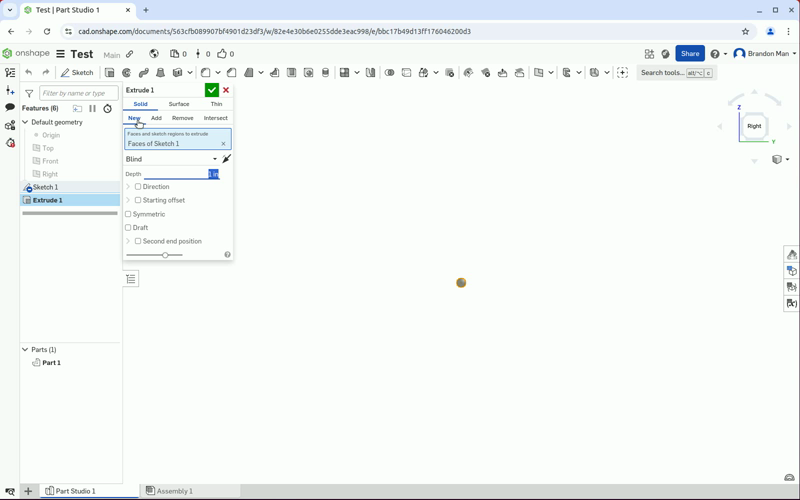
text(23.108)
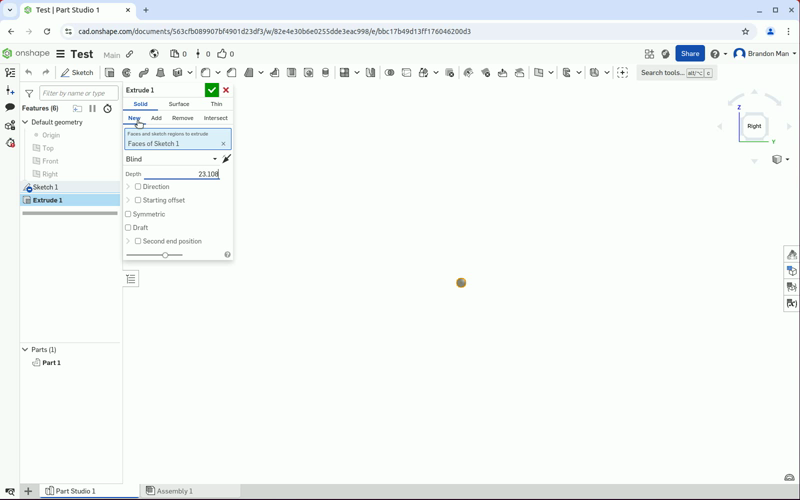
key(tab, 3)
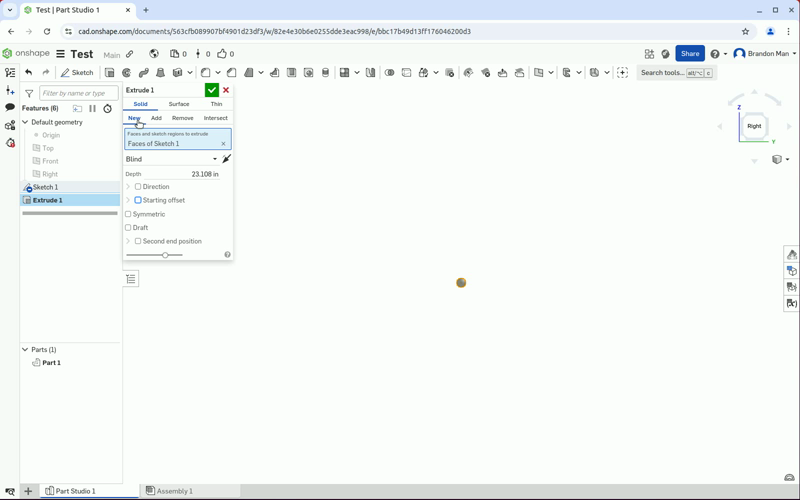
key(tab, 2)
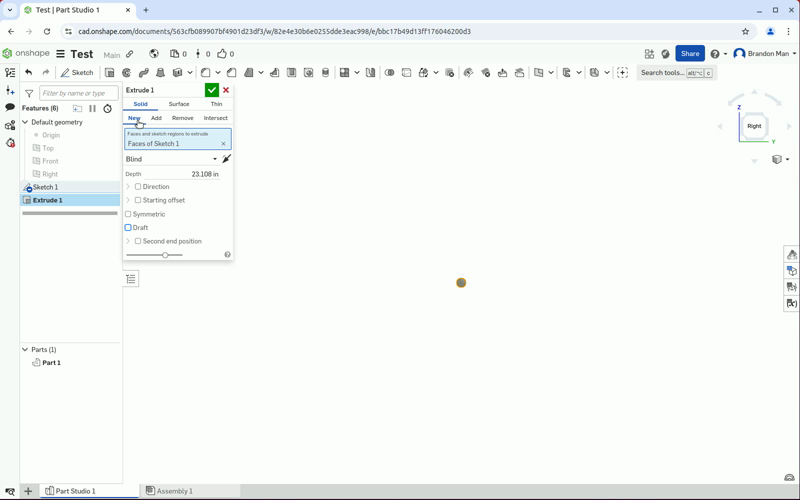
key(space)
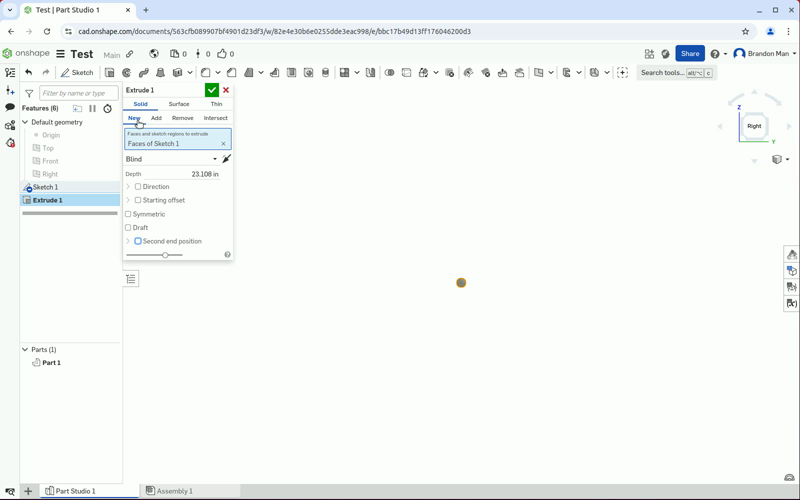
key(tab, 3)
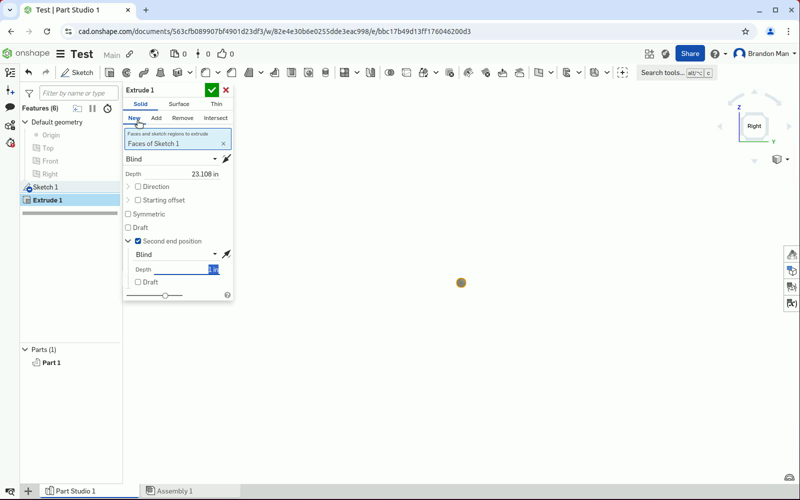
text(23.108)
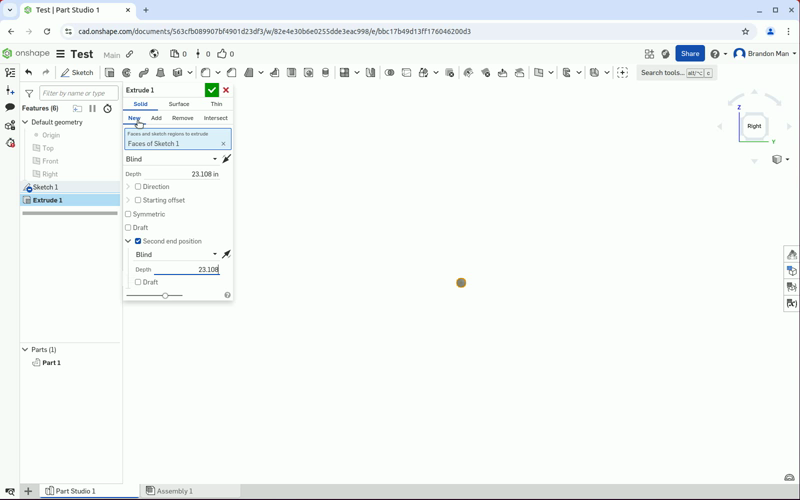
key(enter)
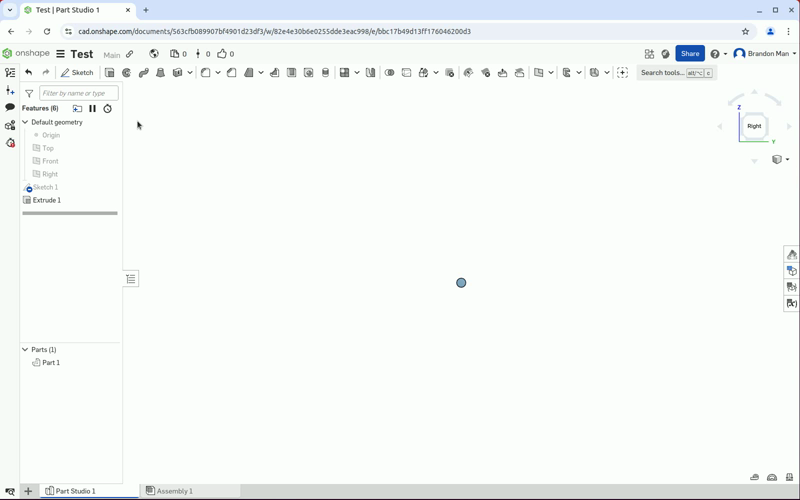
key(shift+h)
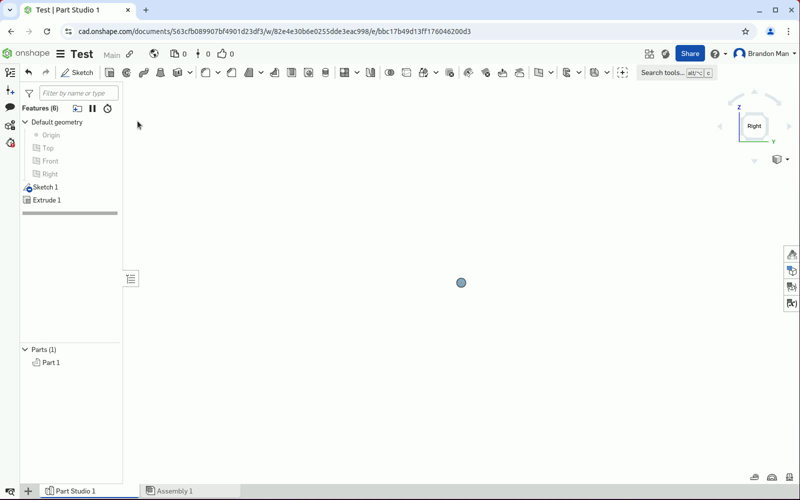
key(shift+h)
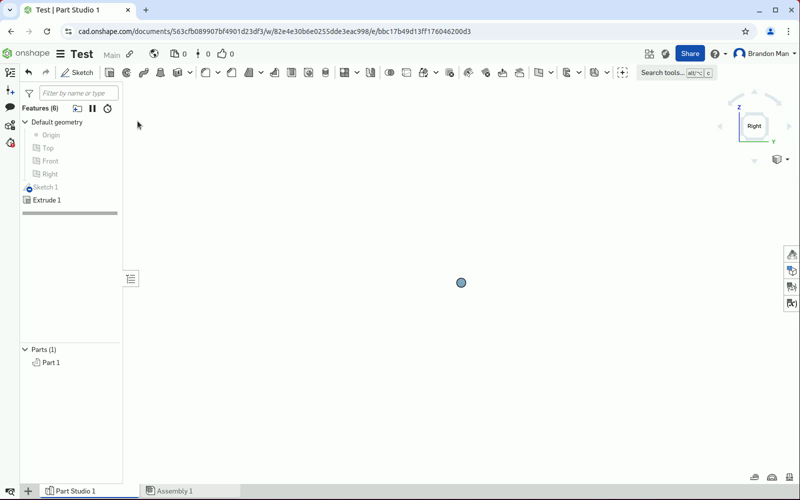
mouse_move(73, 189)
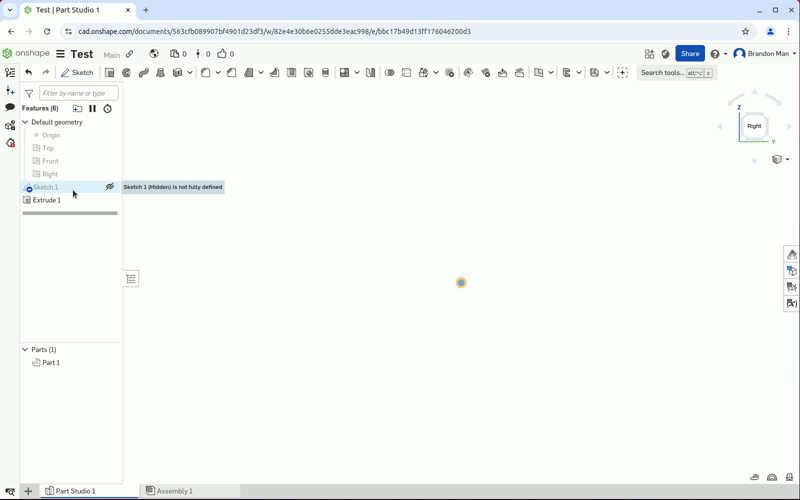
click(73, 189)
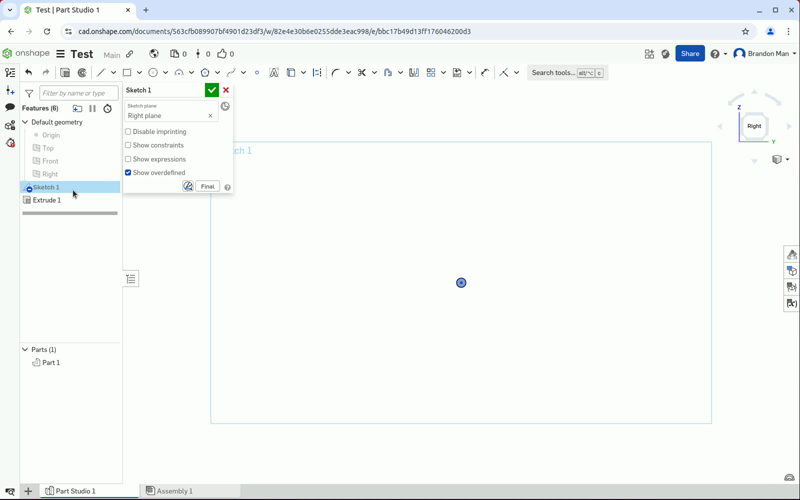
mouse_move(229, 92)
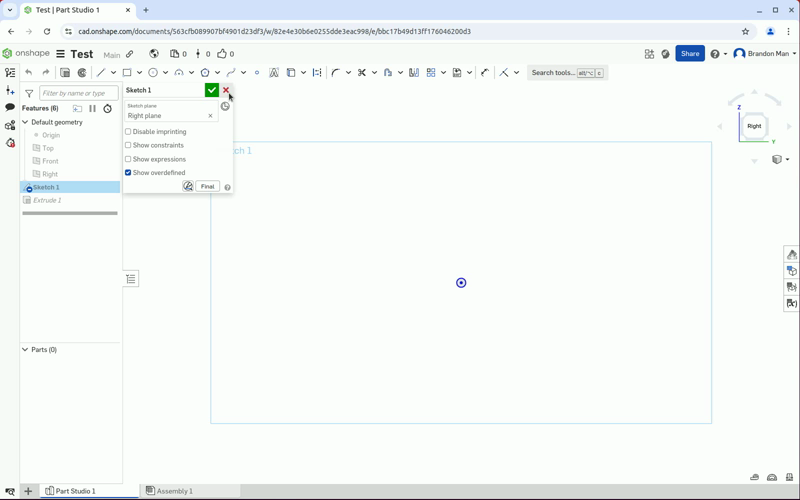
click(229, 92)
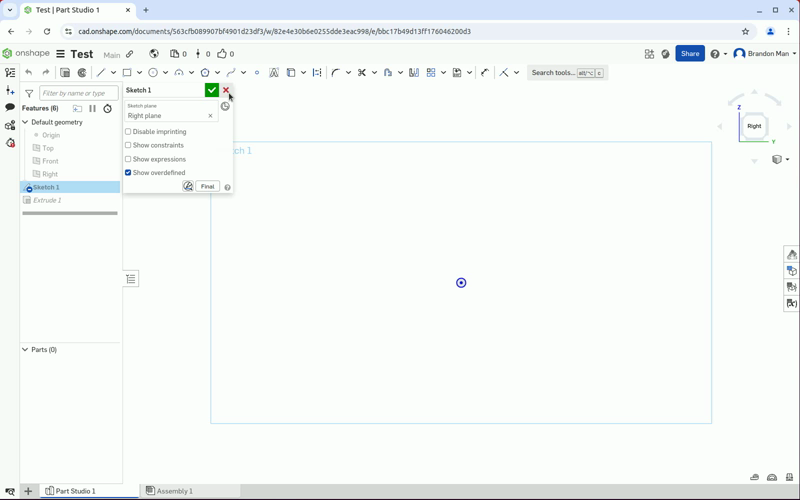
key(shift+s)
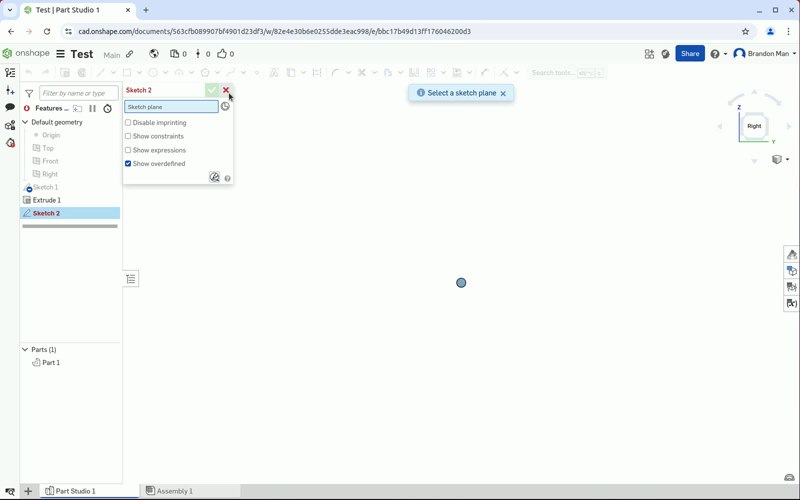
mouse_move(73, 176)
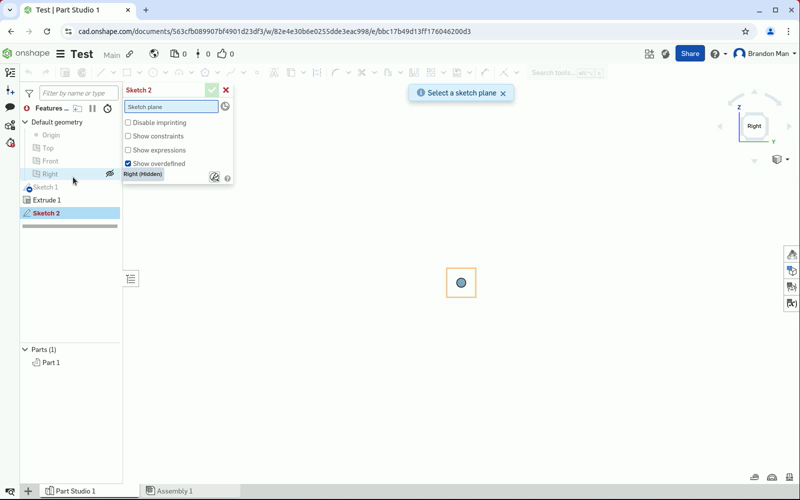
click(73, 176)
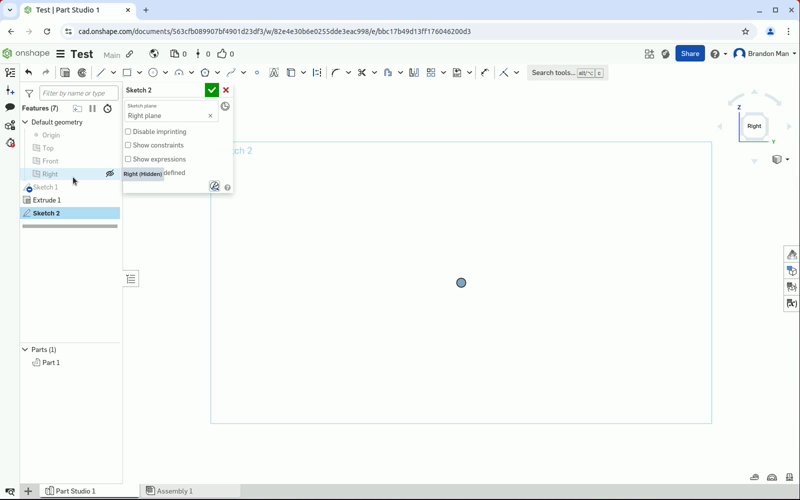
mouse_move(73, 352)
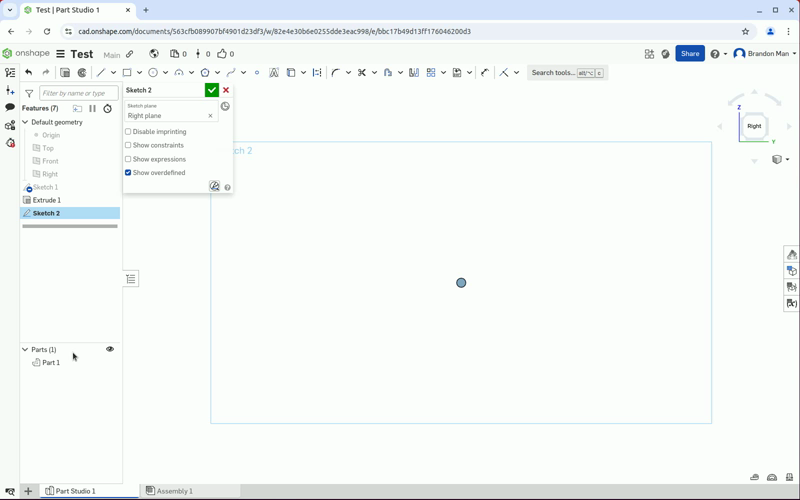
key(y)
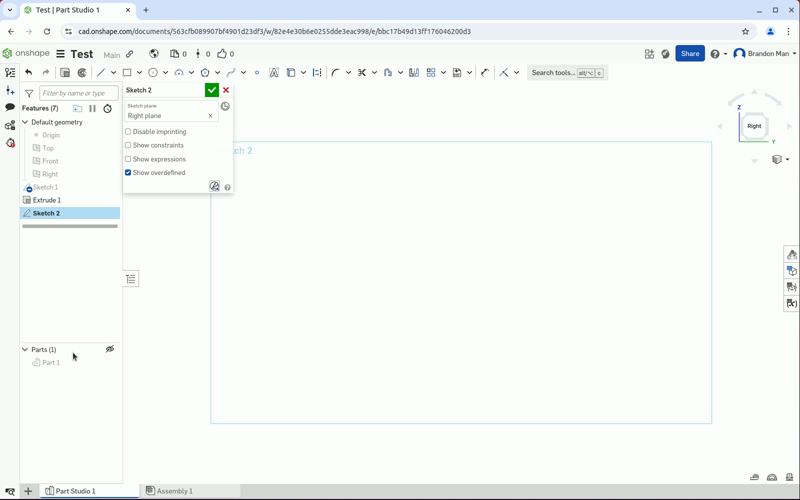
key(c)
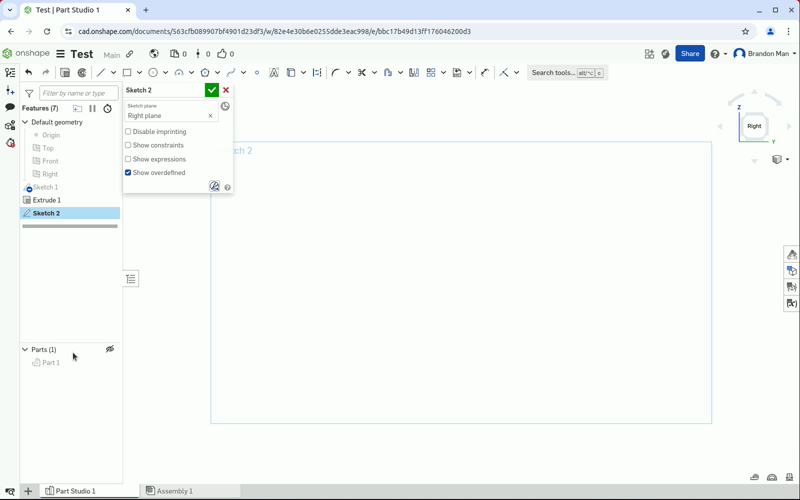
key_down(shift)
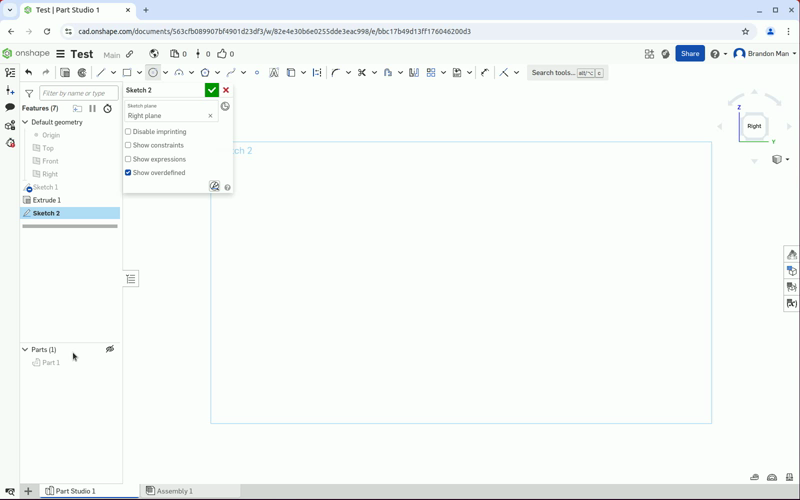
mouse_move(461, 282)
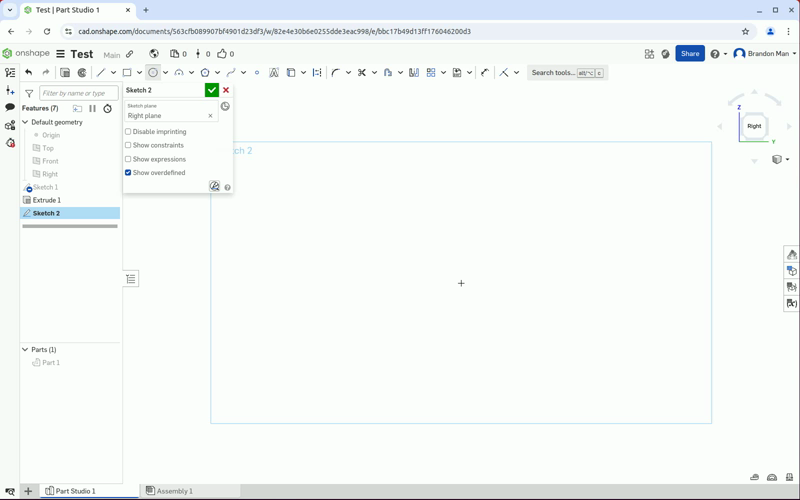
click(461, 282)
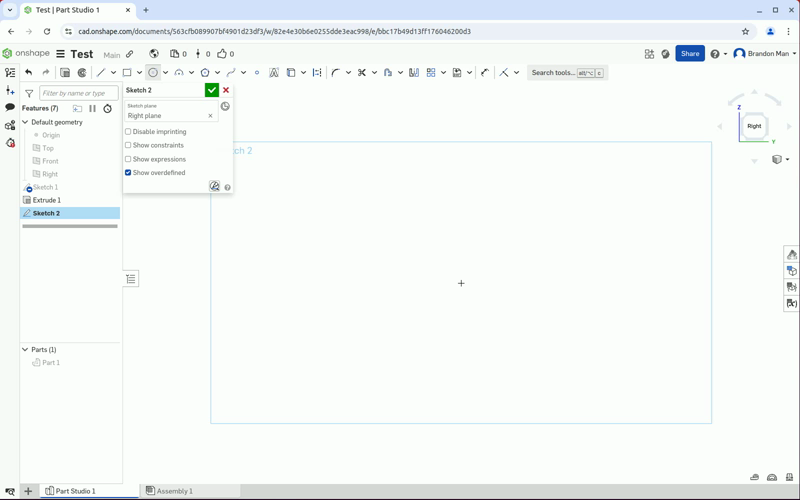
key_up(shift)
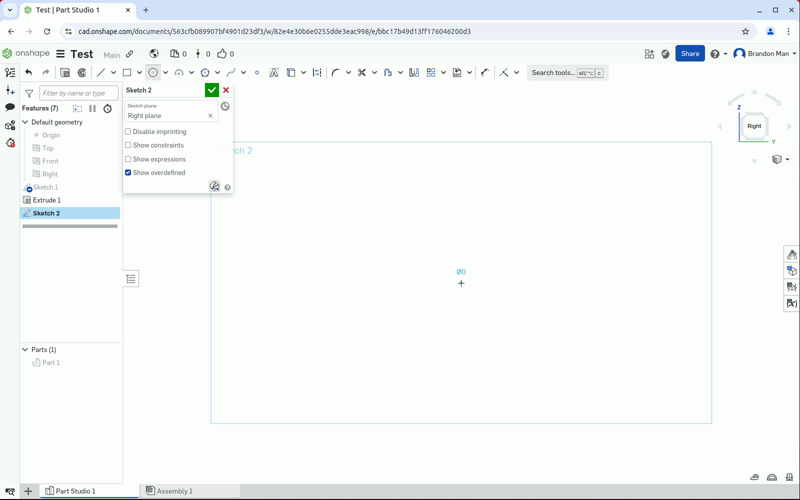
mouse_move(466, 282)
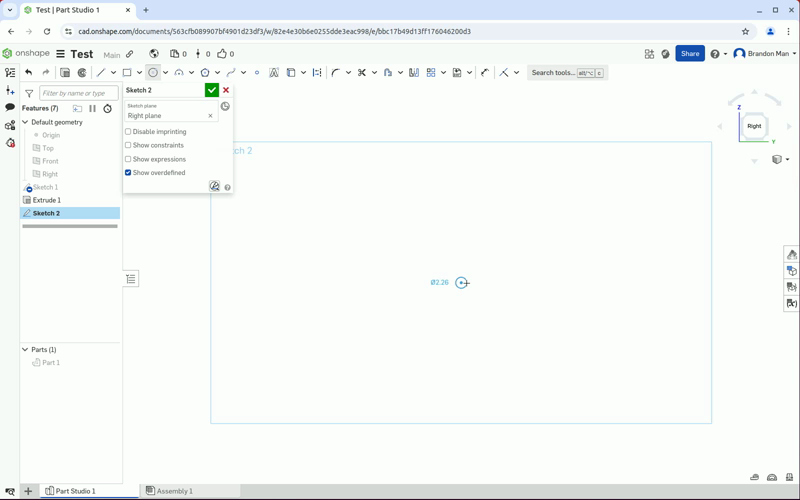
click(466, 282)
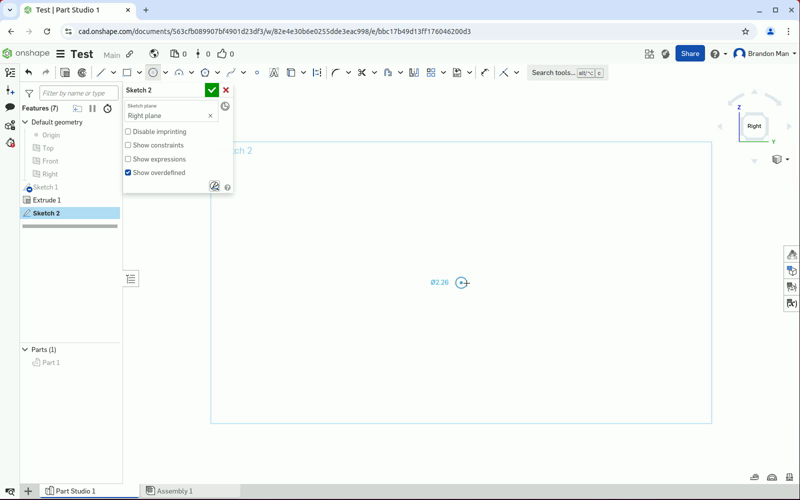
key(esc)
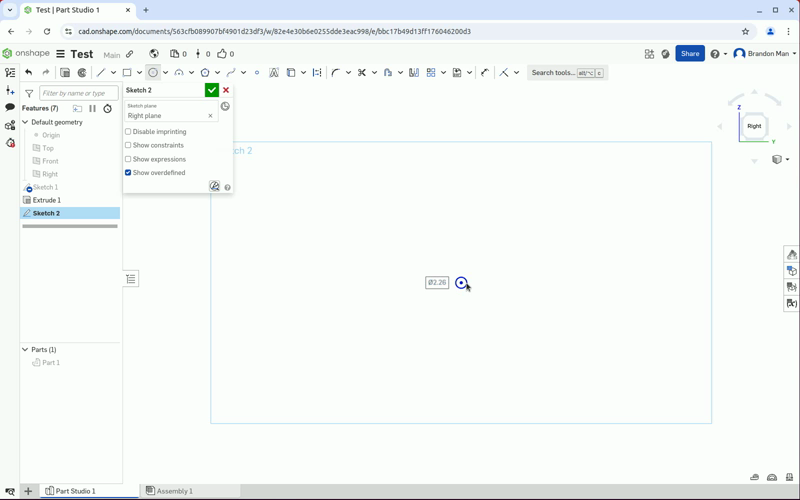
mouse_move(463, 287)
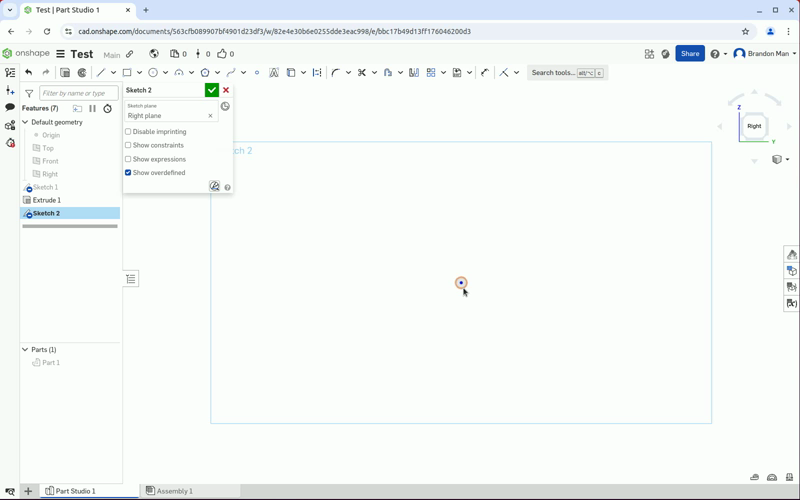
scroll(6)
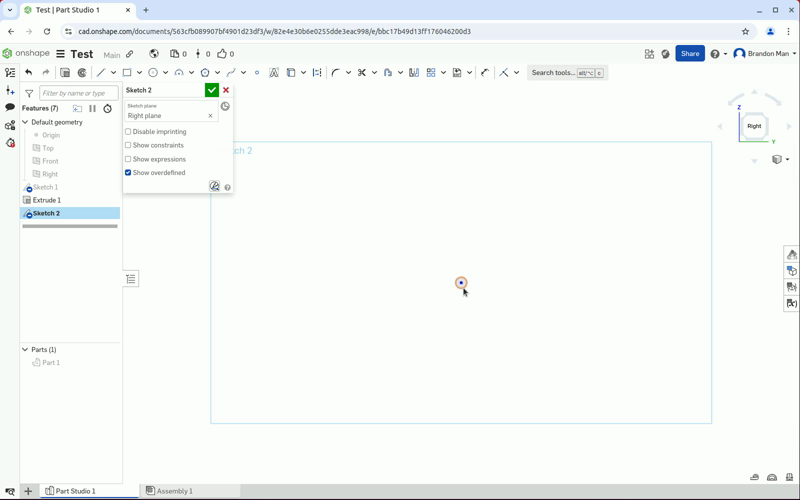
scroll(6)
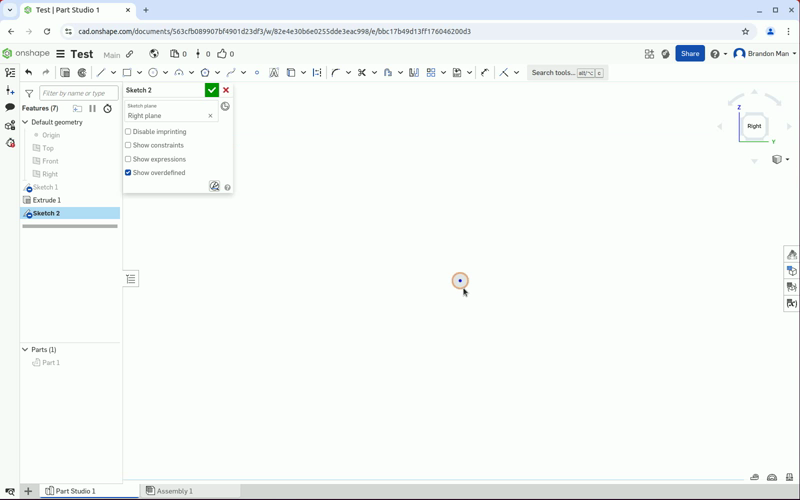
scroll(6)
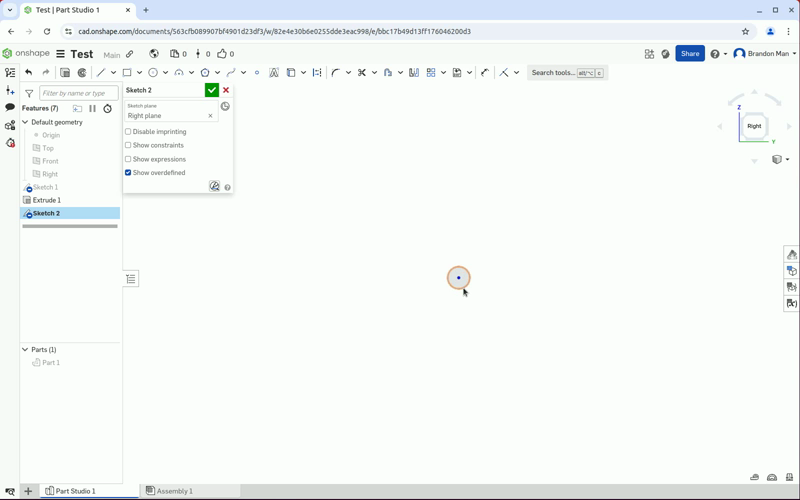
scroll(6)
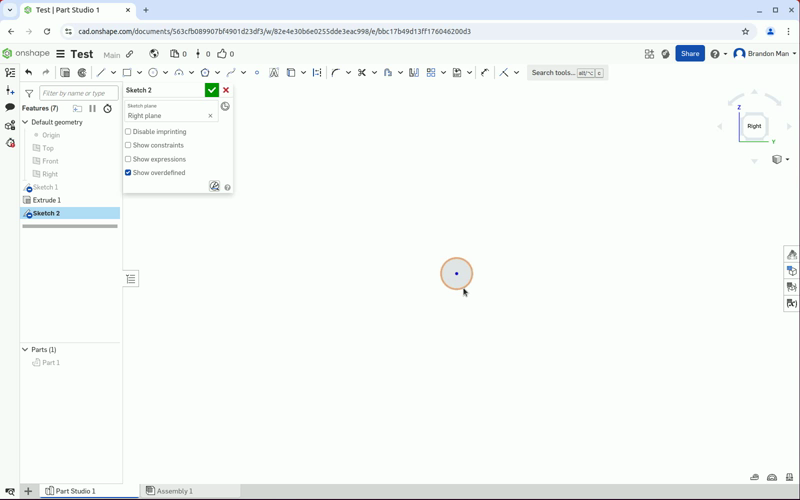
scroll(6)
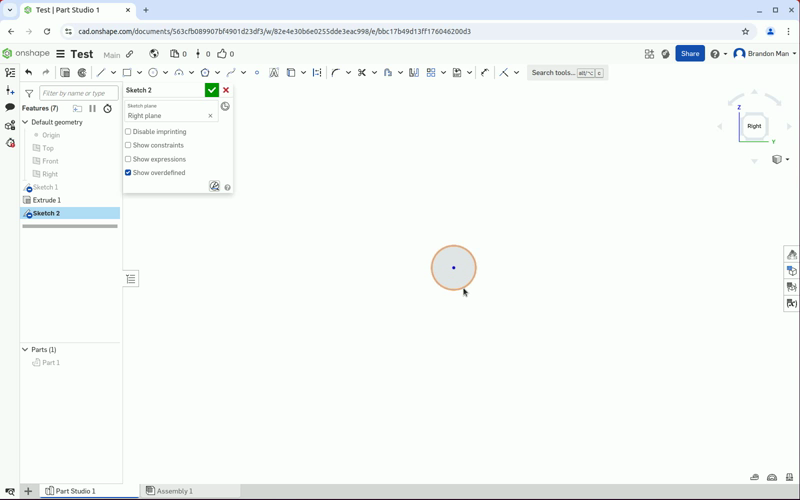
scroll(6)
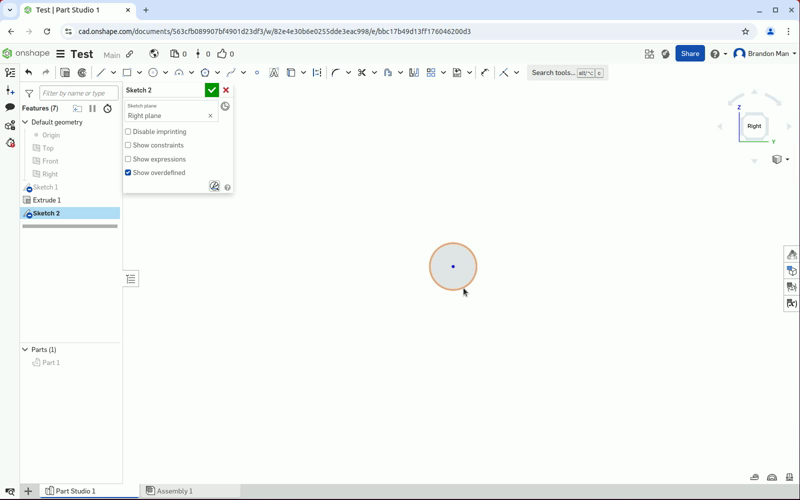
scroll(6)
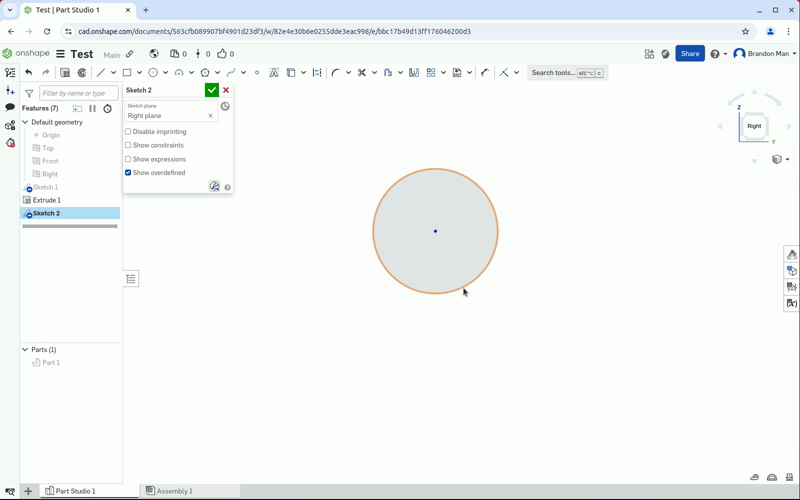
click(463, 287)
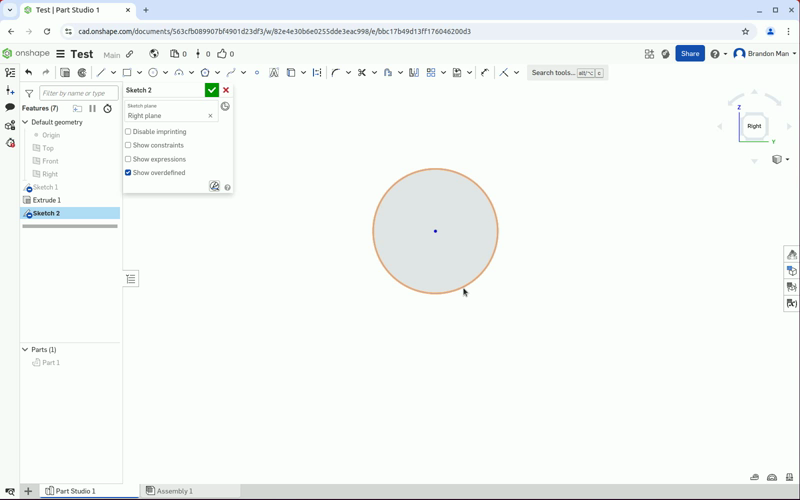
scroll(-6)
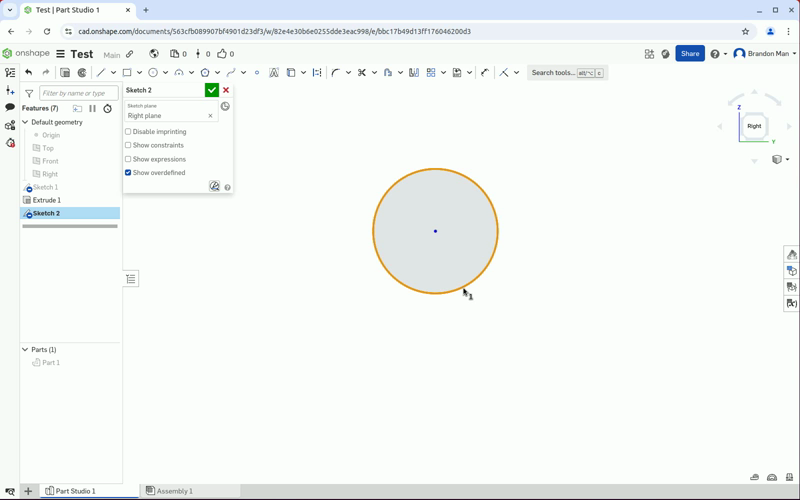
scroll(-6)
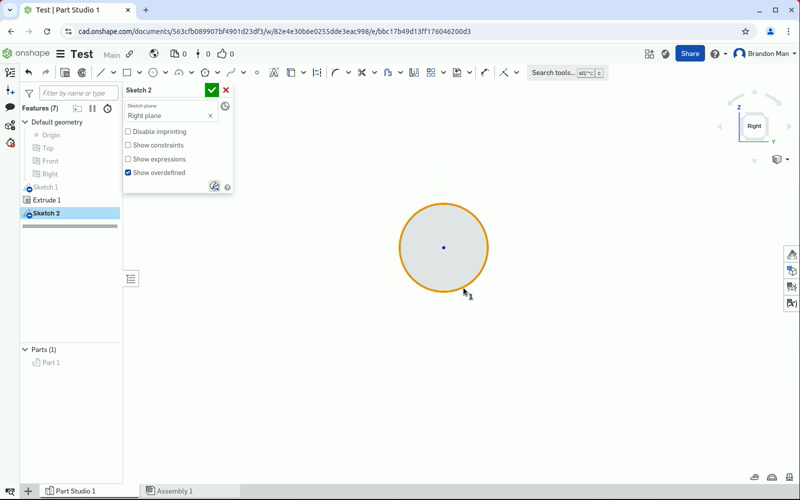
scroll(-6)
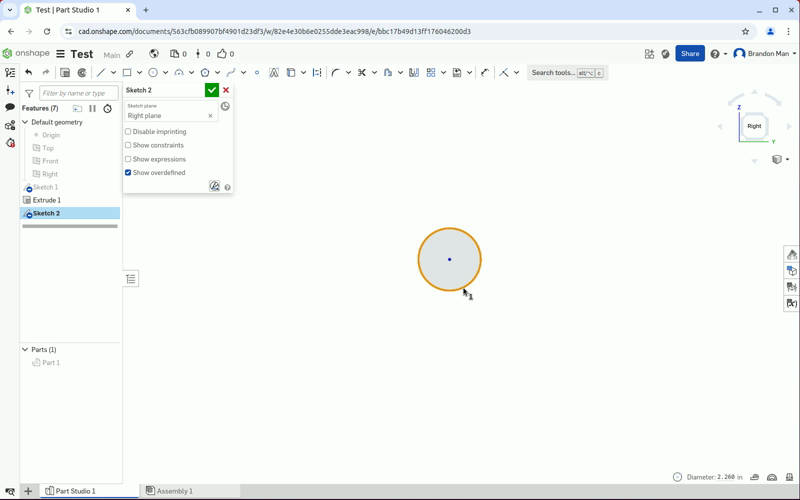
scroll(-6)
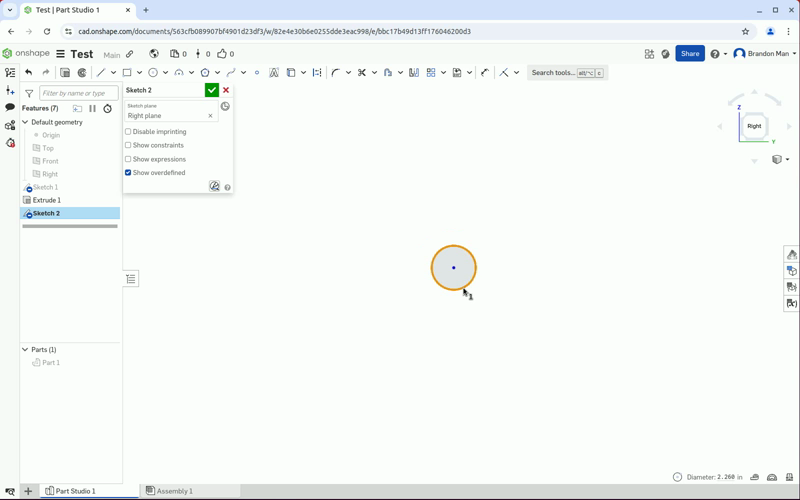
scroll(-6)
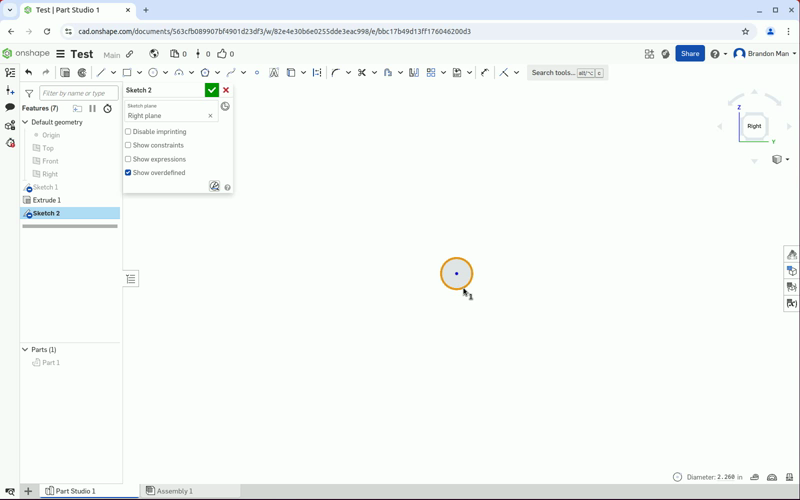
scroll(-6)
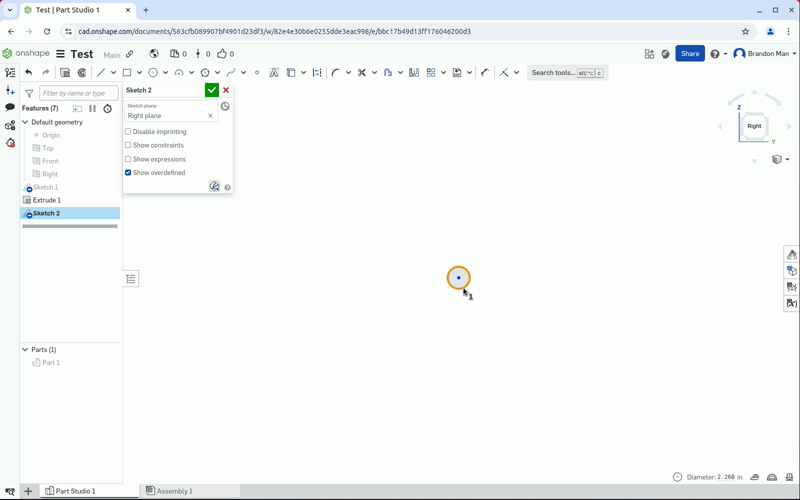
scroll(-6)
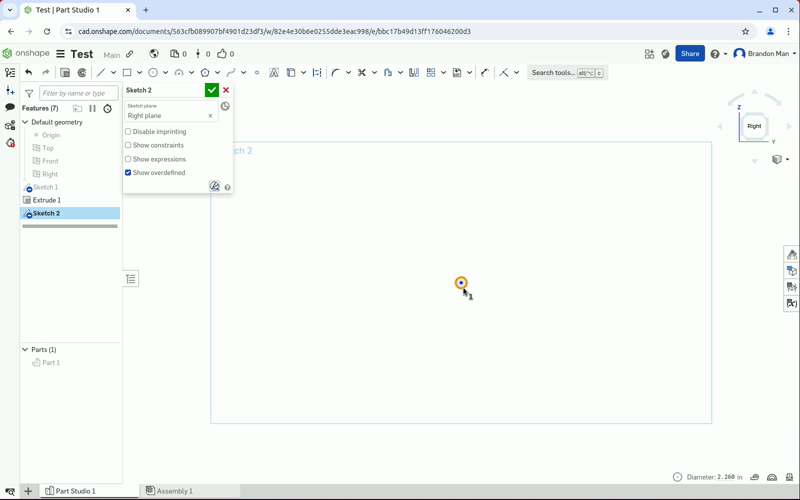
mouse_move(73, 352)
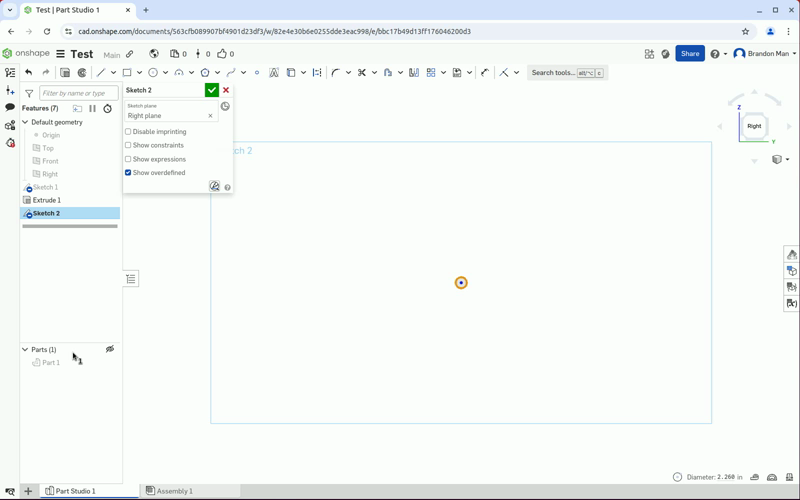
key(shift+y)
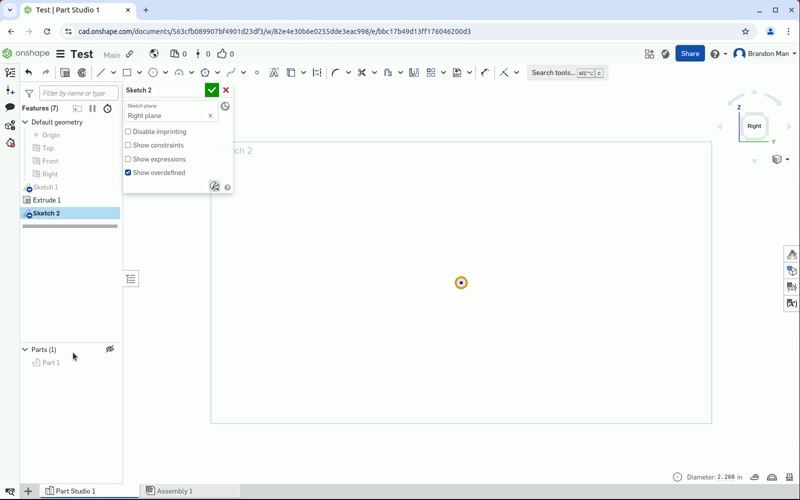
key(shift+e)
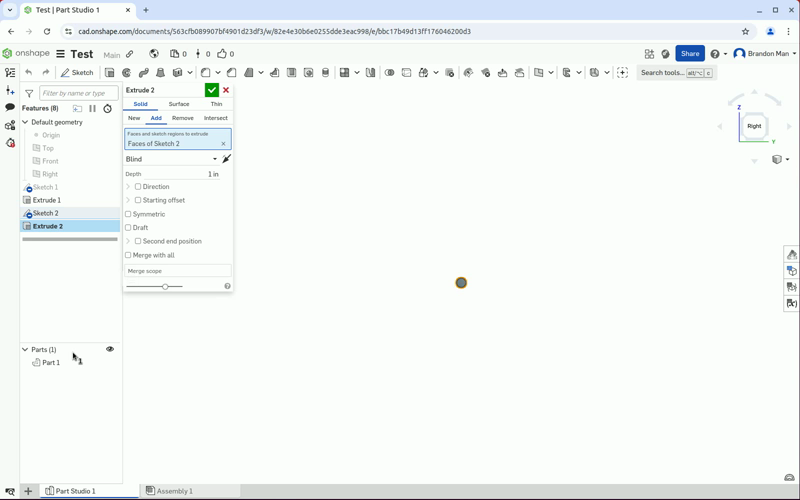
mouse_move(143, 106)
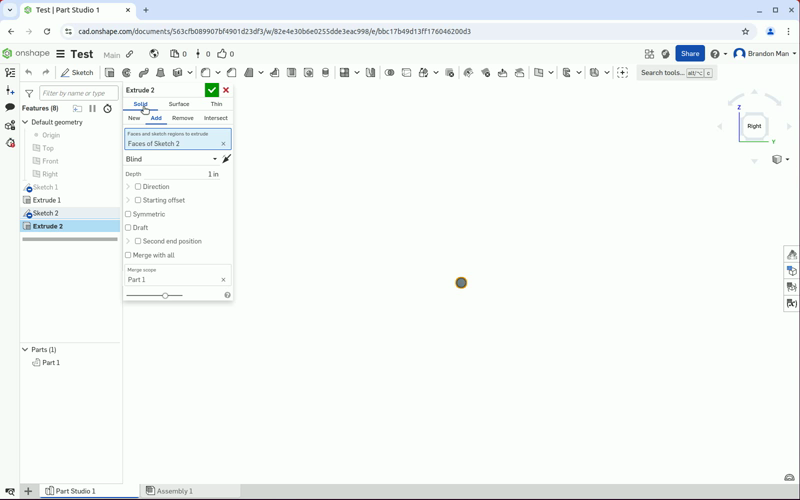
click(143, 106)
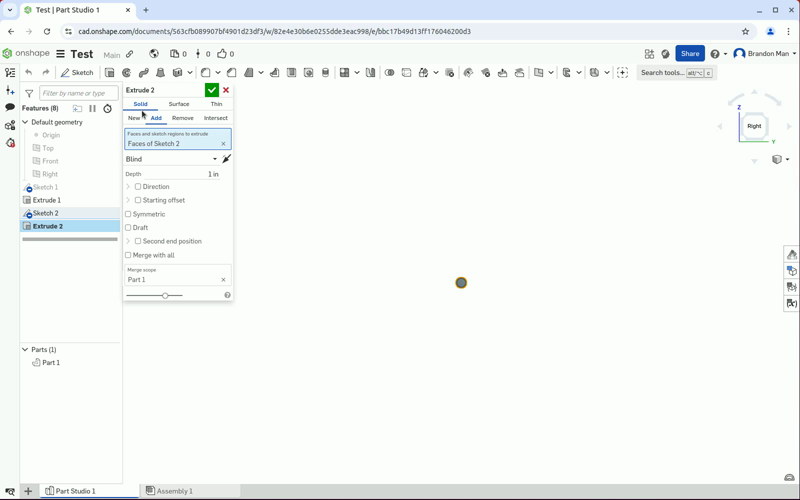
mouse_move(137, 120)
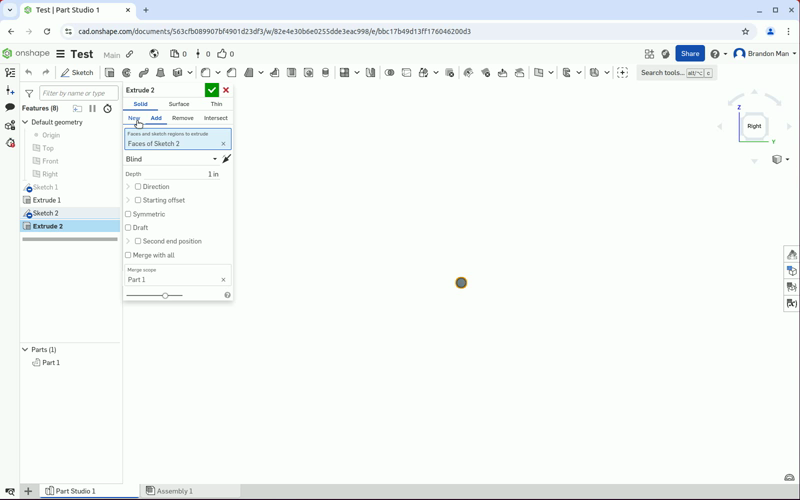
click(137, 120)
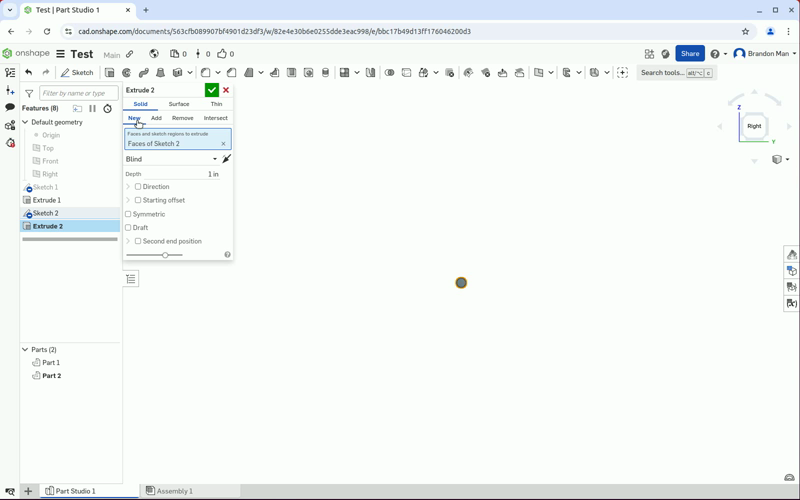
key(tab, 4)
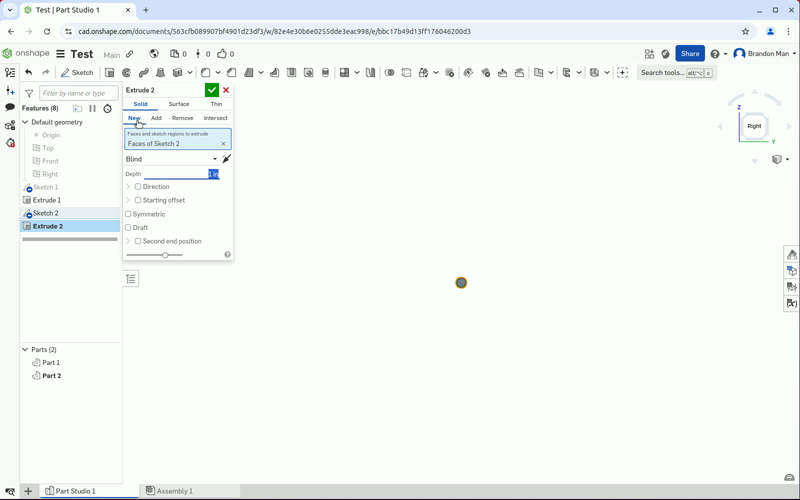
text(18.535)
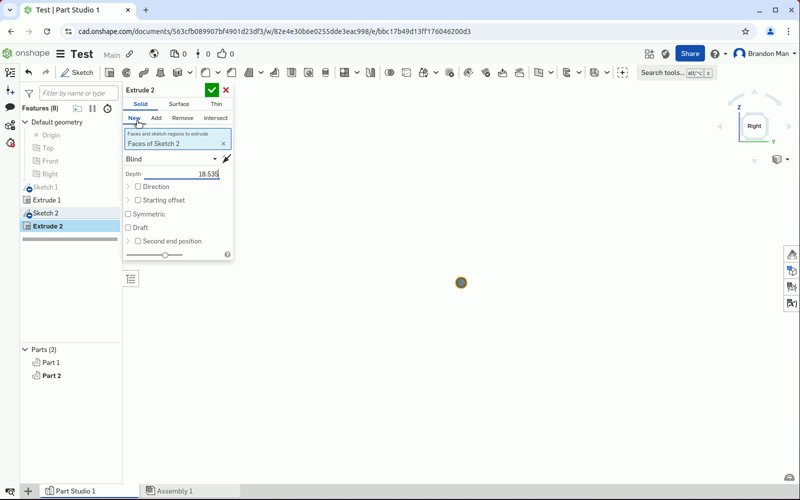
key(tab, 3)
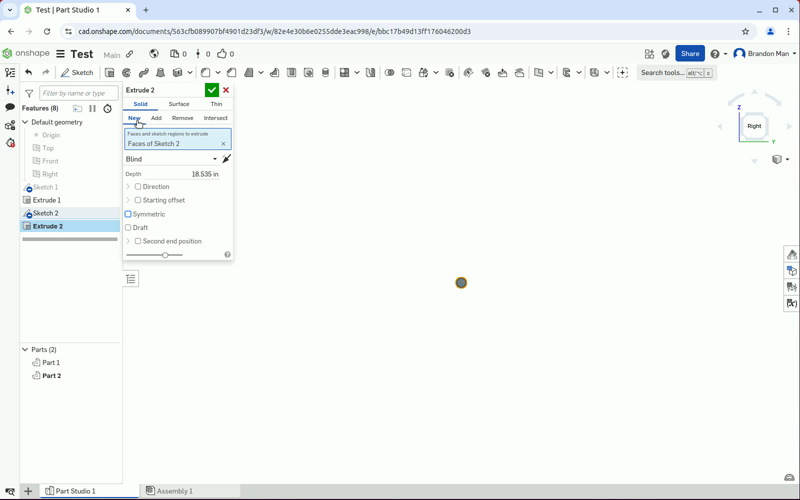
key(tab, 2)
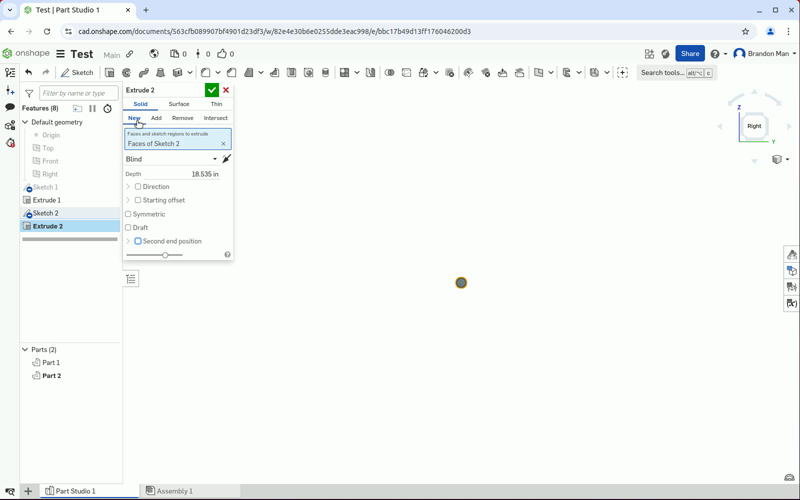
key(space)
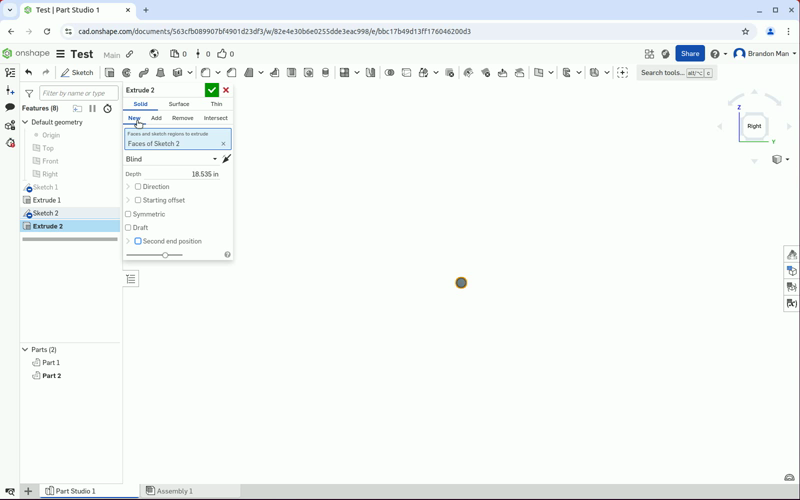
key(tab, 3)
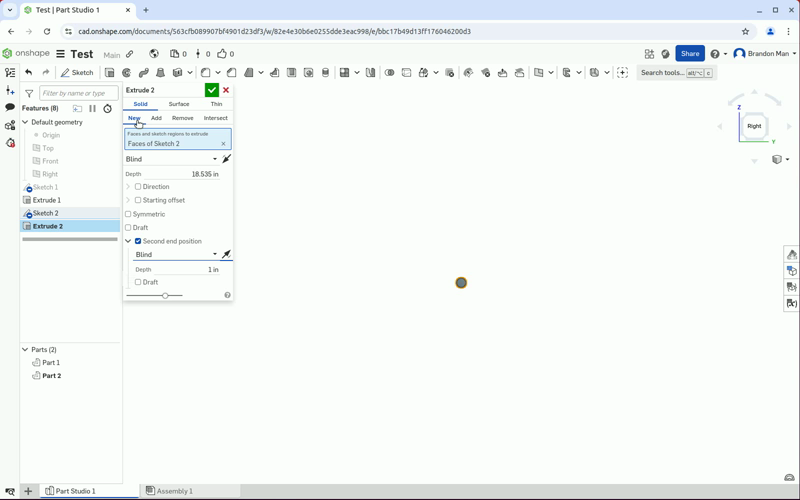
text(18.535)
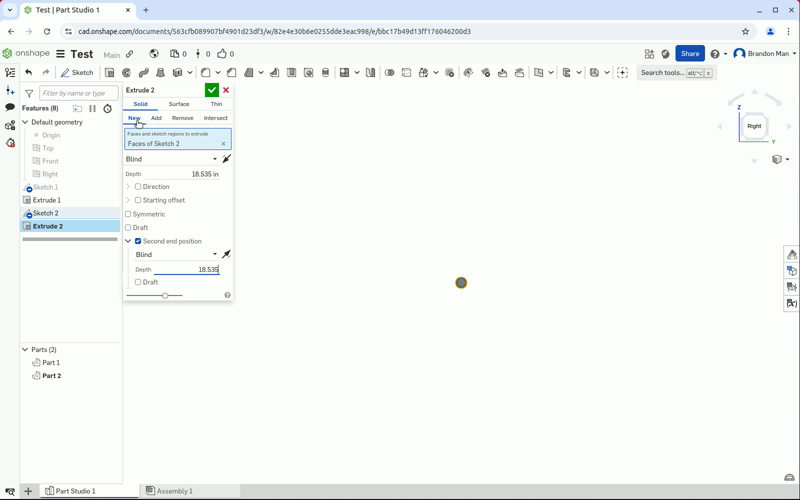
key(enter)
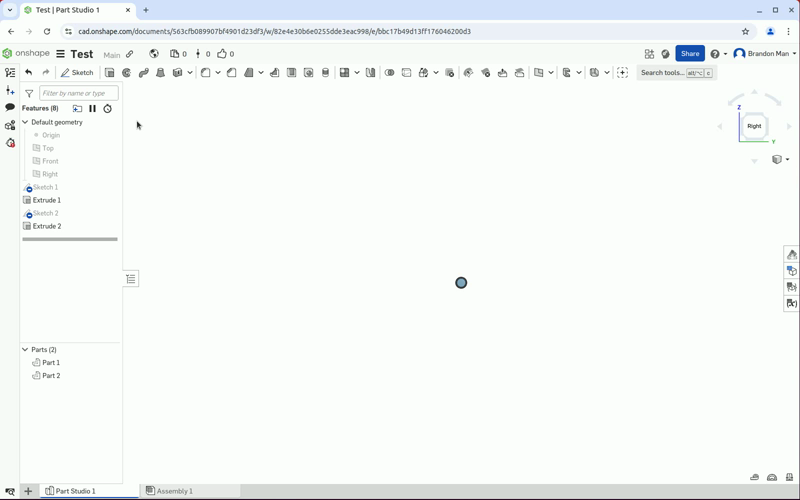
key(shift+h)
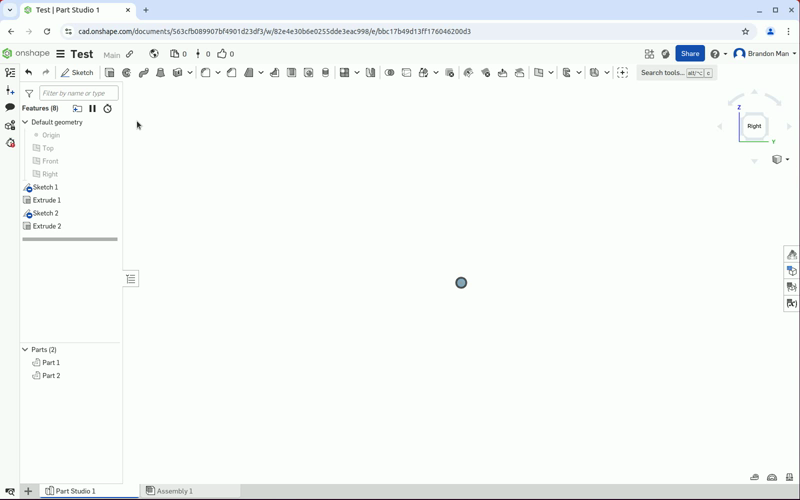
key(shift+h)
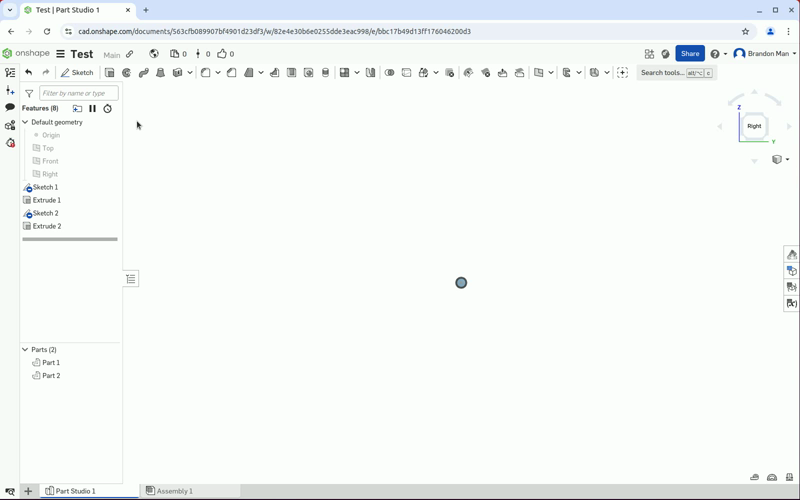
key(shift+7)
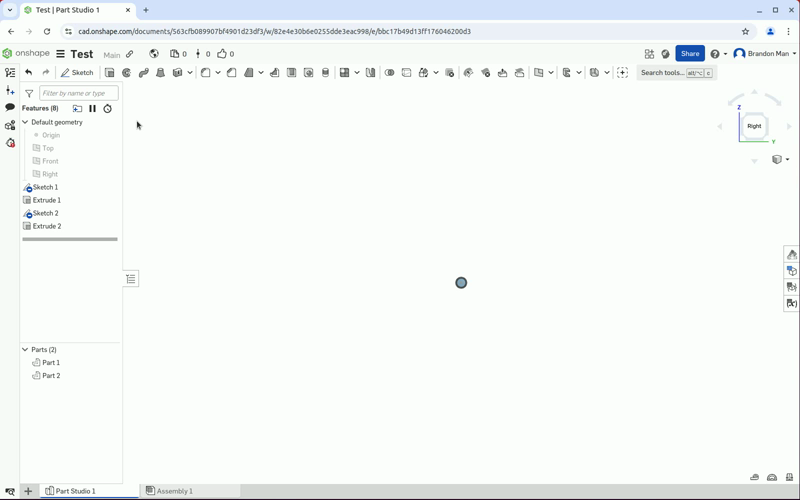
key(right, 2)
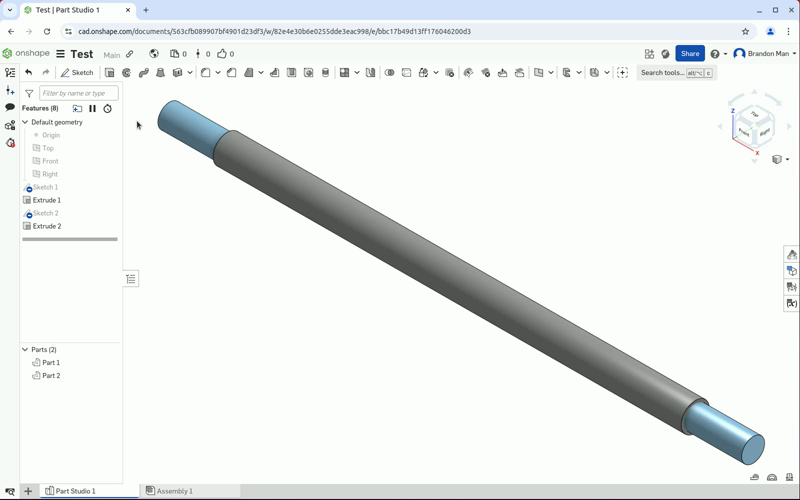
key(down, 2)
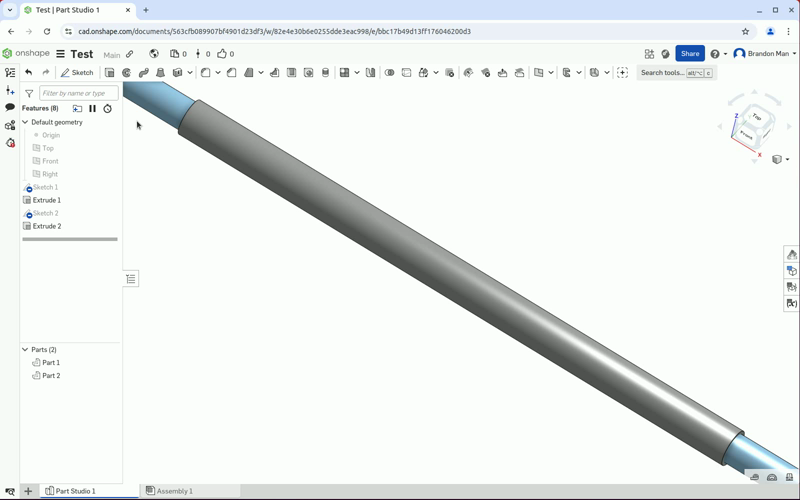
key(up, 2)
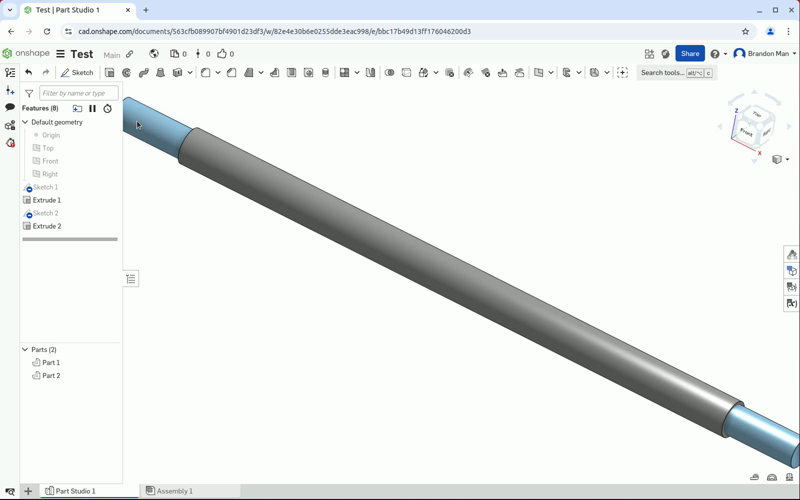
key(left, 2)
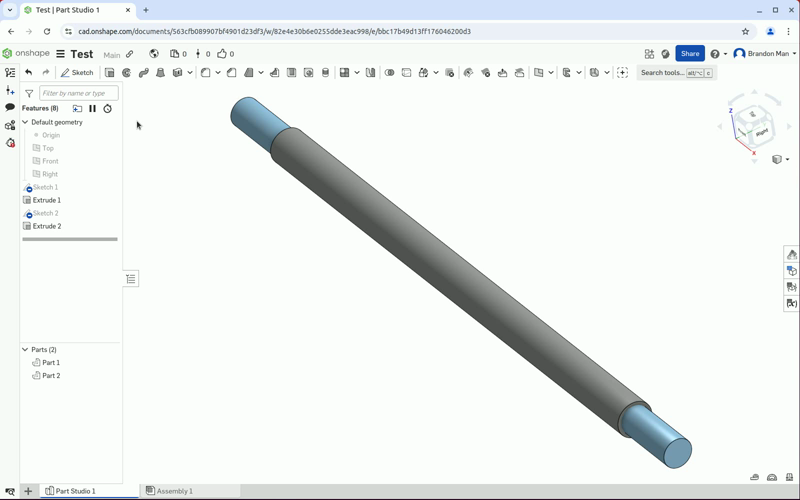
mouse_move(73, 189)
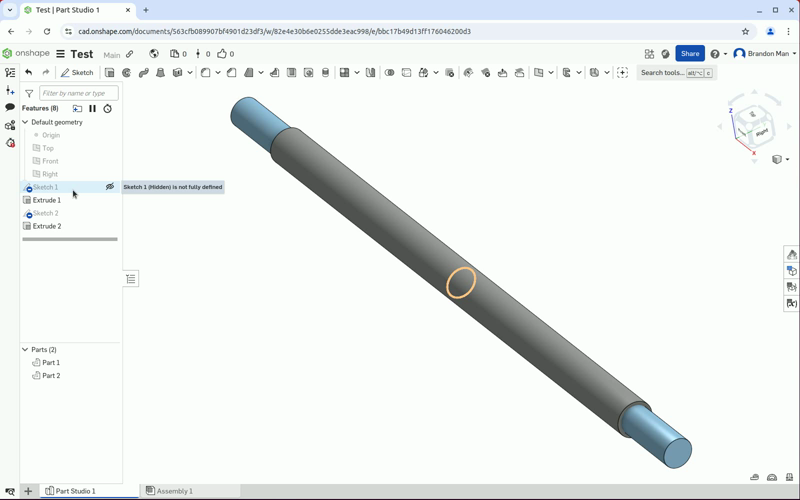
click(73, 189)